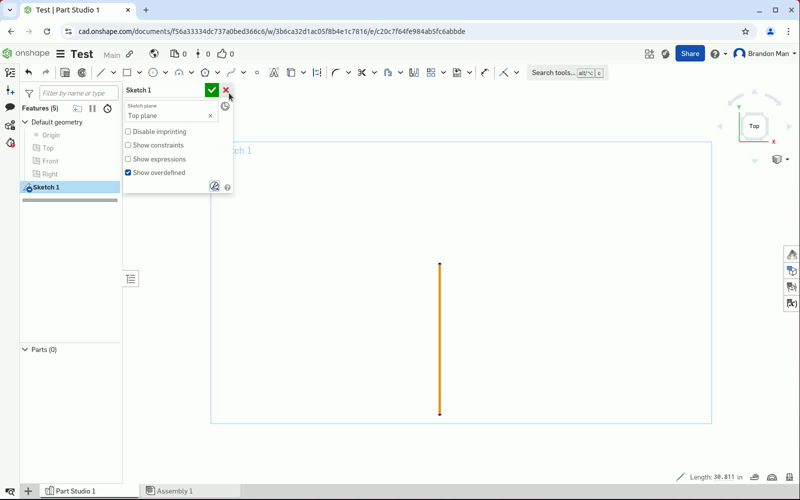
key(shift+h)
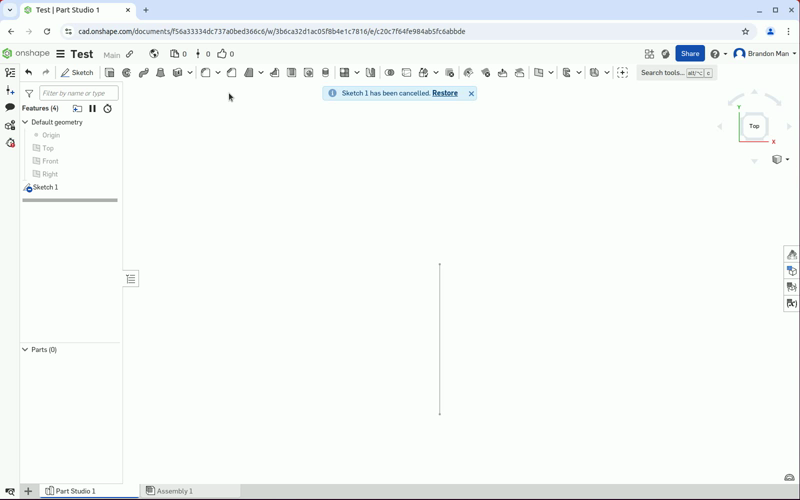
mouse_move(73, 352)
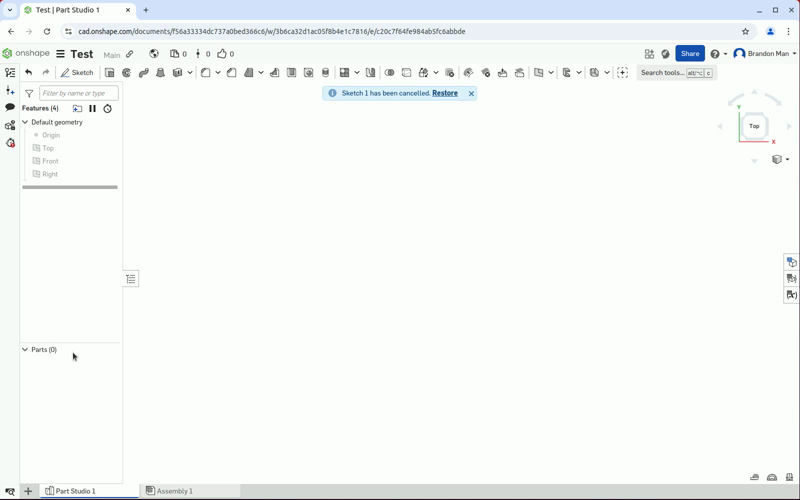
key(y)
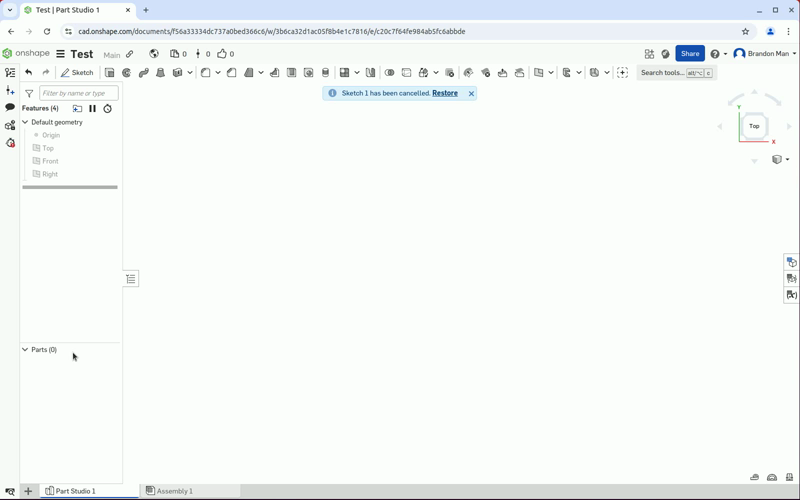
key(shift+p)
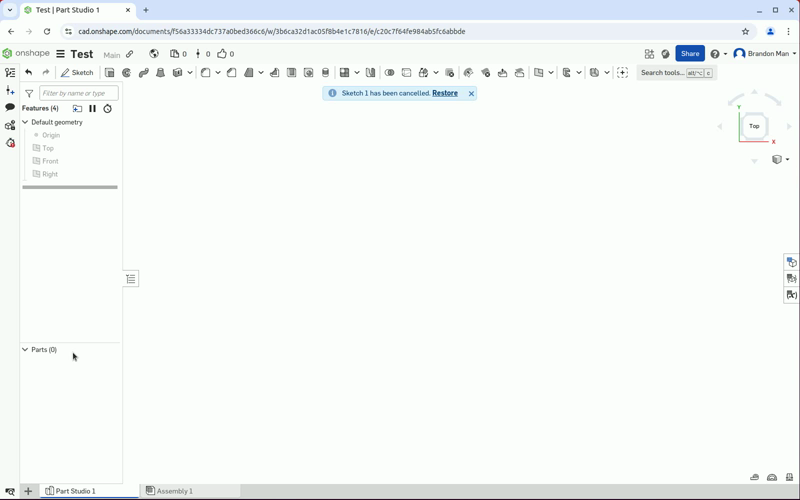
key(space)
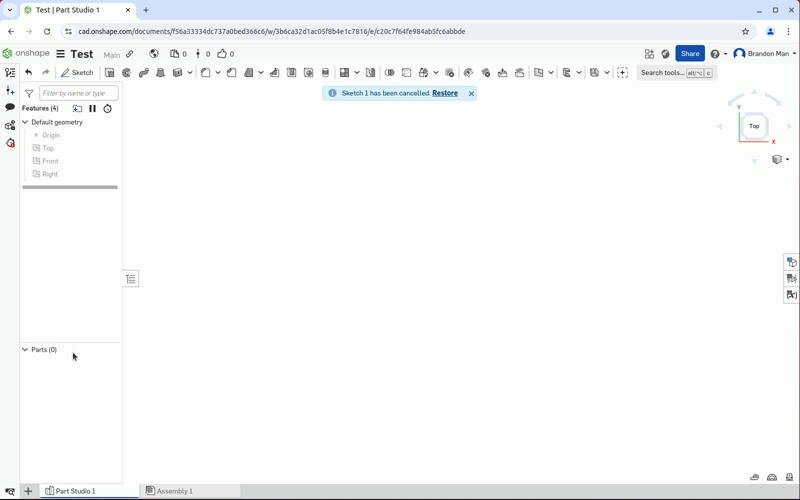
key_down(shift)
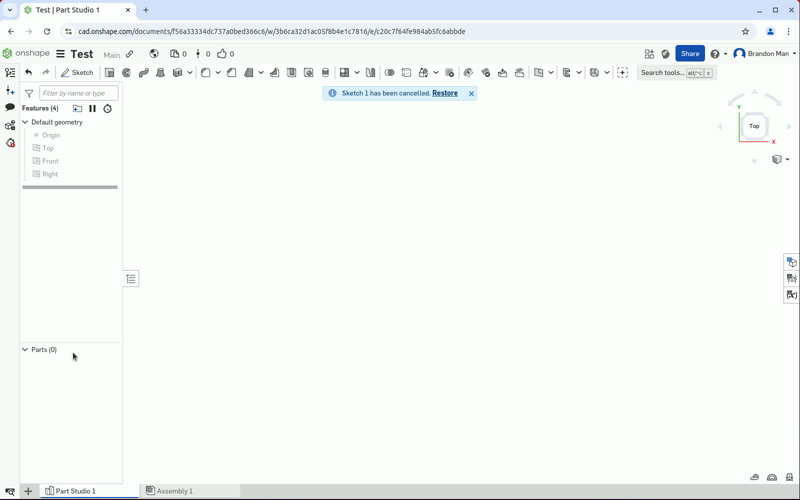
key(up)
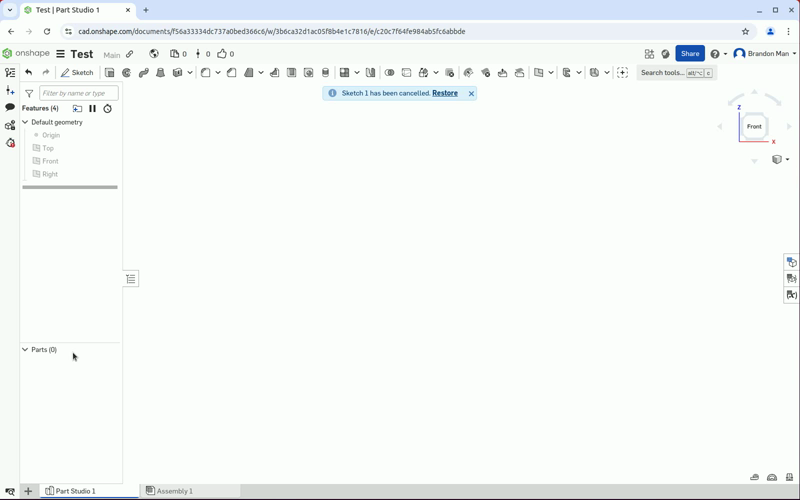
key_up(shift)
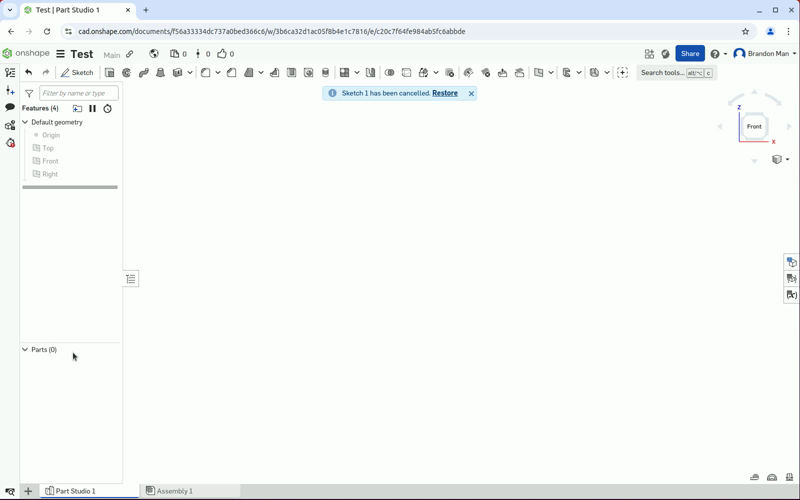
mouse_move(73, 352)
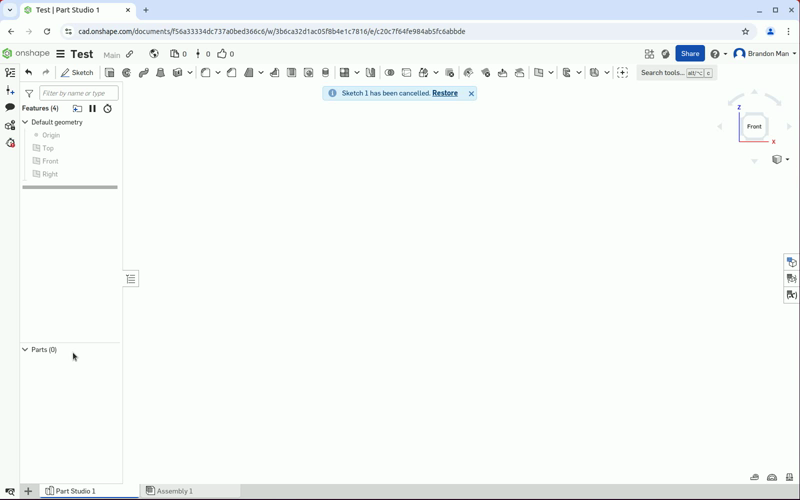
key(shift+y)
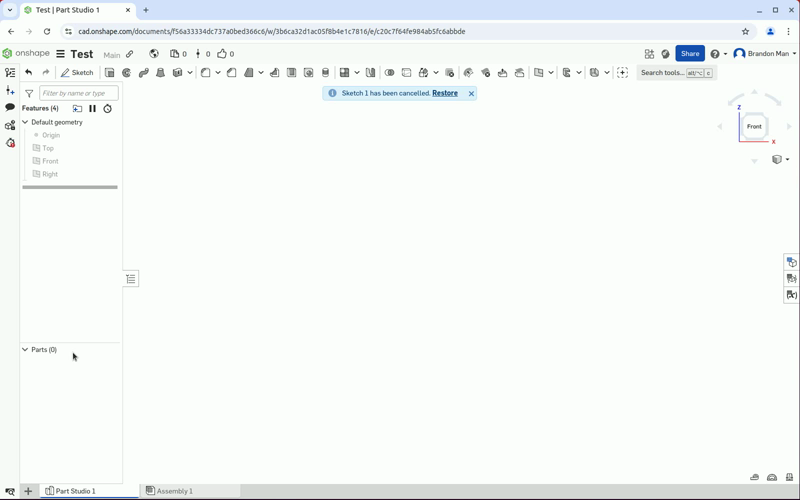
key(shift+s)
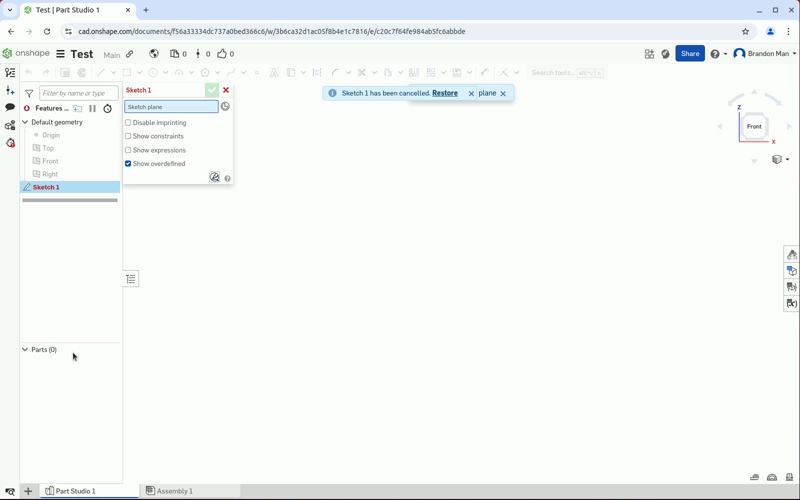
mouse_move(73, 163)
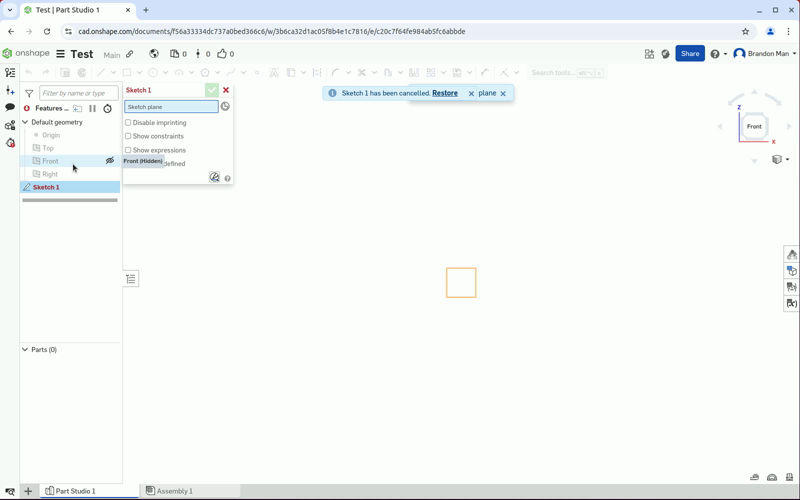
click(73, 163)
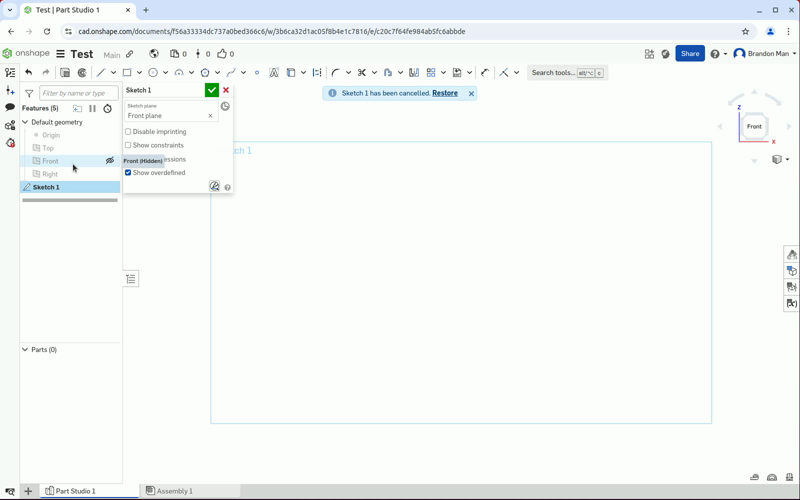
mouse_move(73, 352)
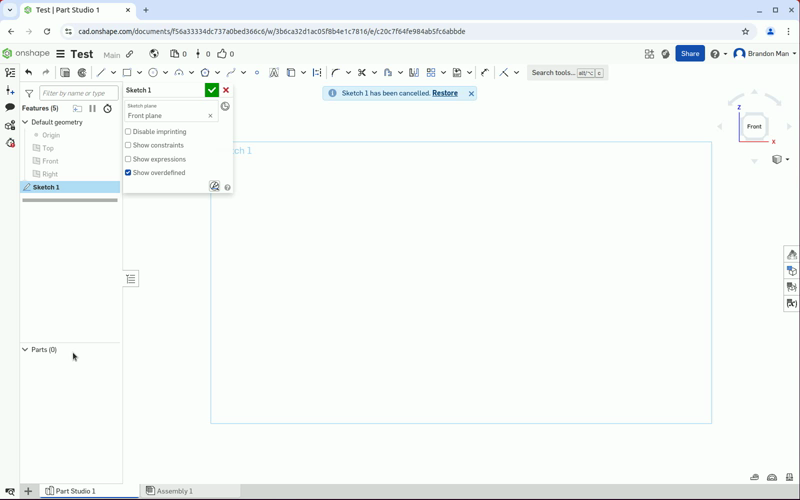
key(y)
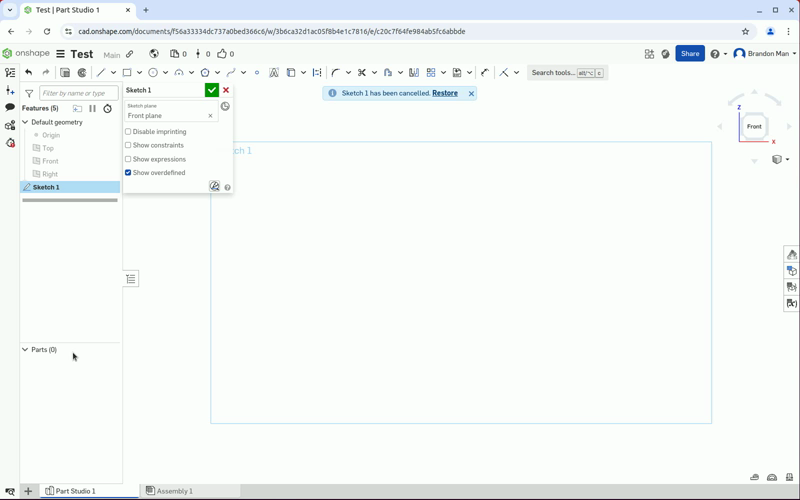
key(l)
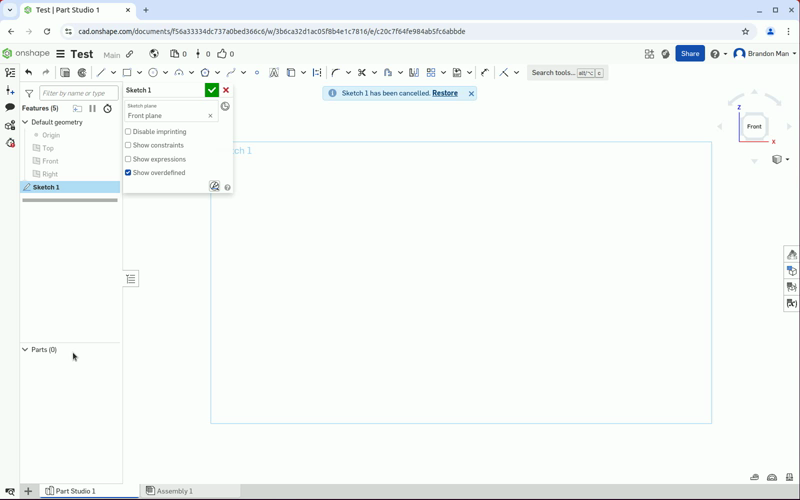
key_down(shift)
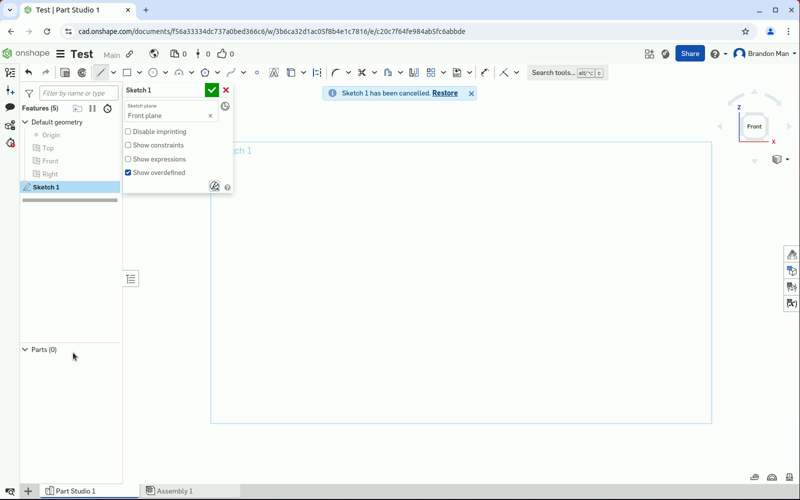
mouse_move(420, 299)
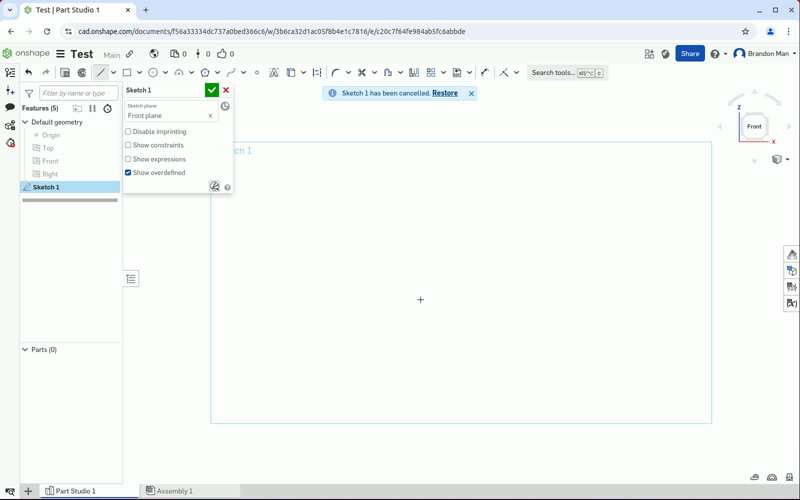
click(420, 299)
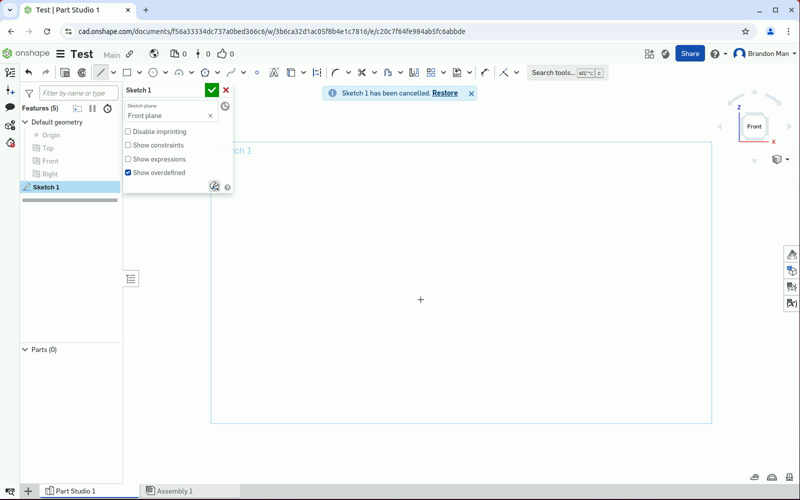
key_up(shift)
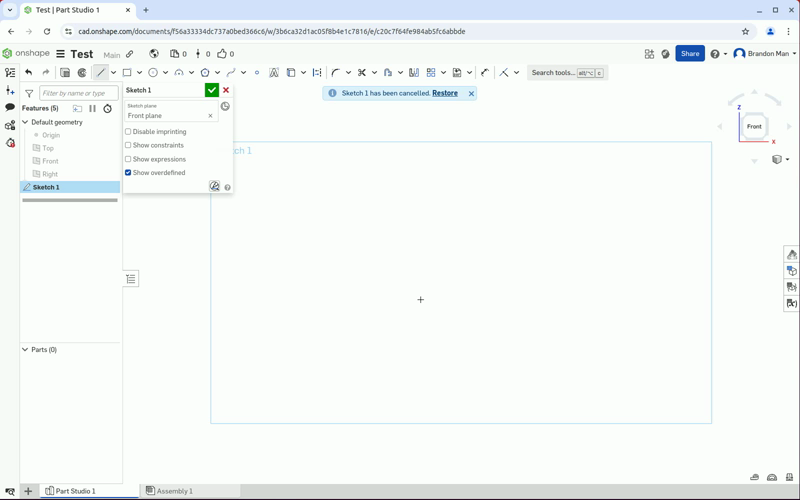
key_down(shift)
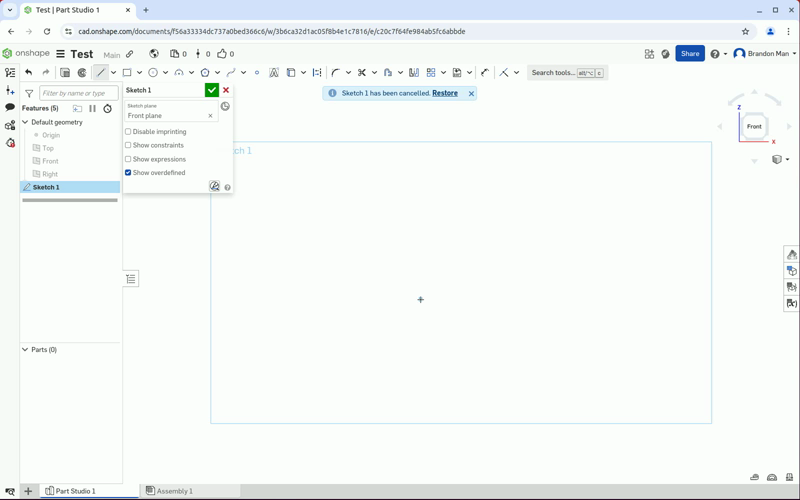
mouse_move(502, 299)
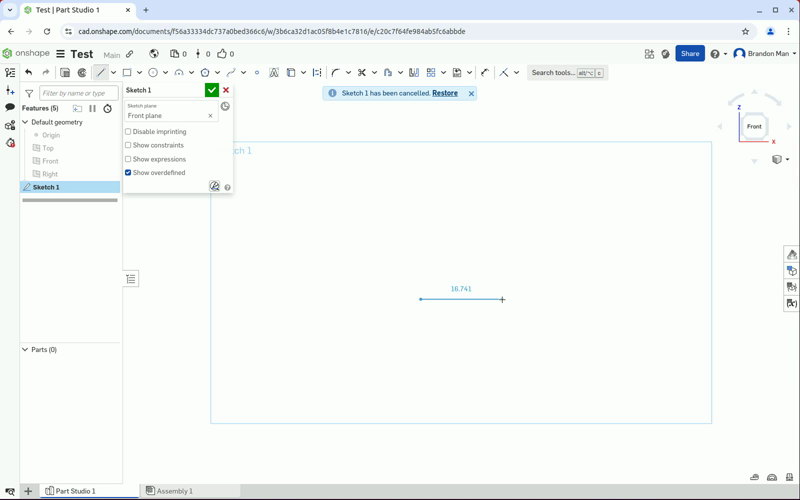
click(502, 299)
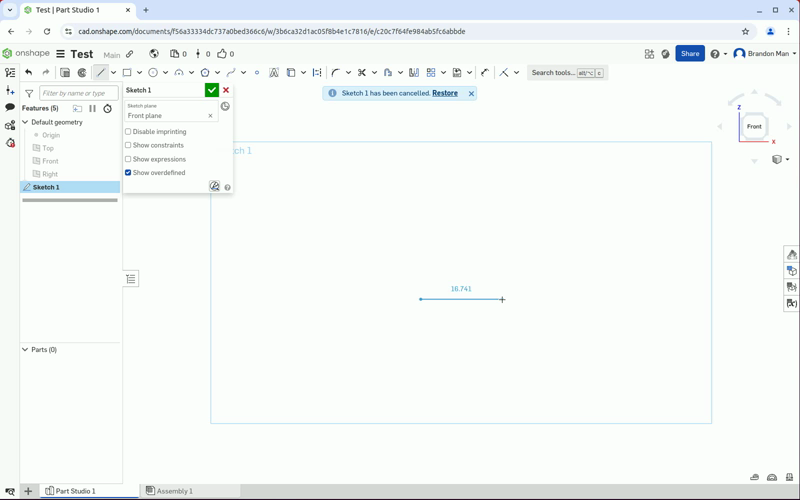
key_up(shift)
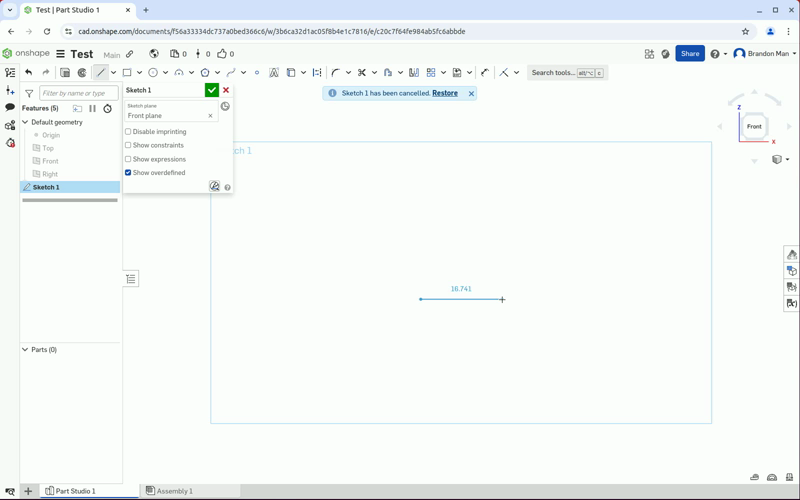
key_down(shift)
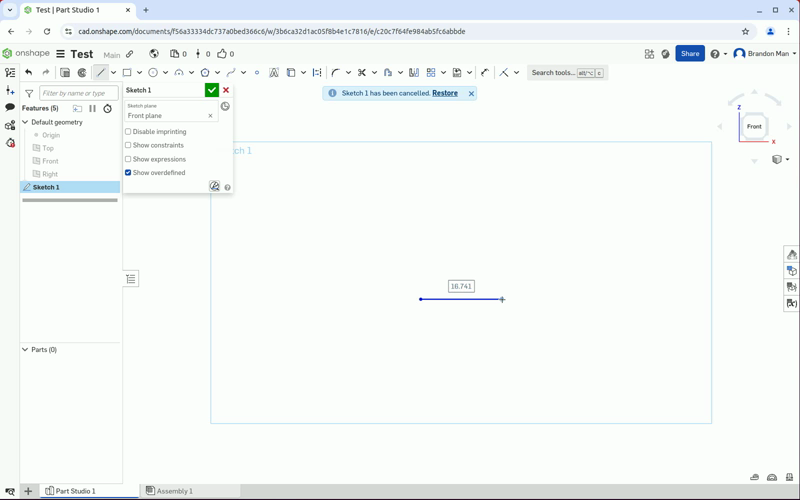
mouse_move(532, 299)
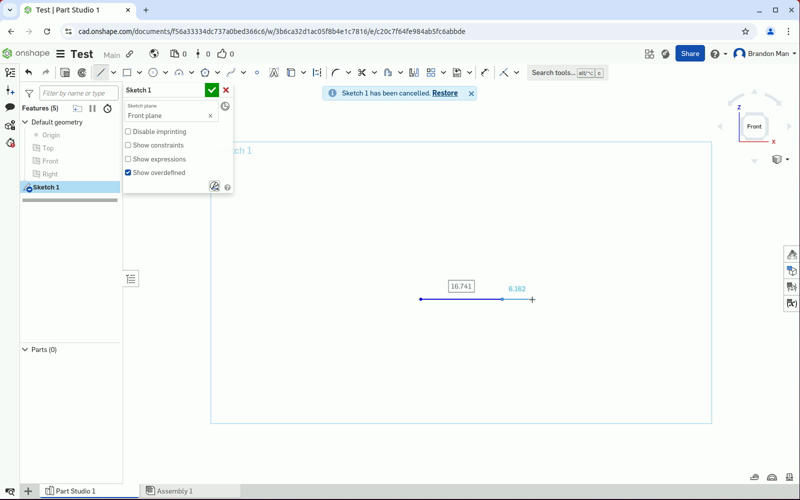
mouse_move(502, 266)
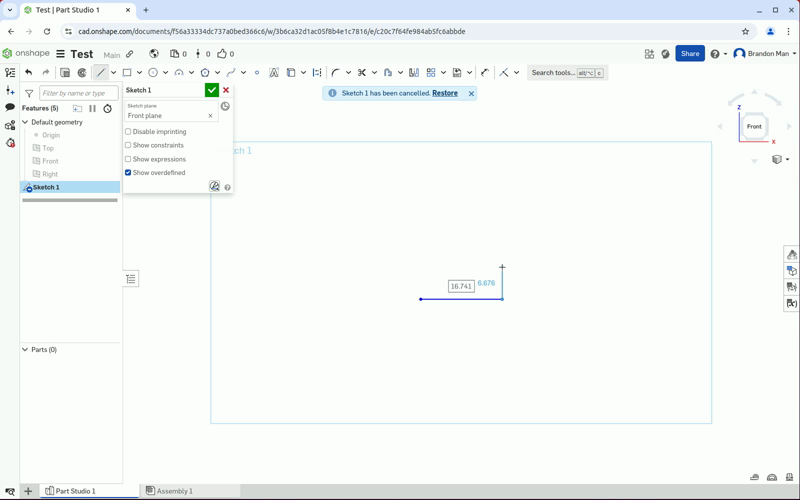
click(502, 266)
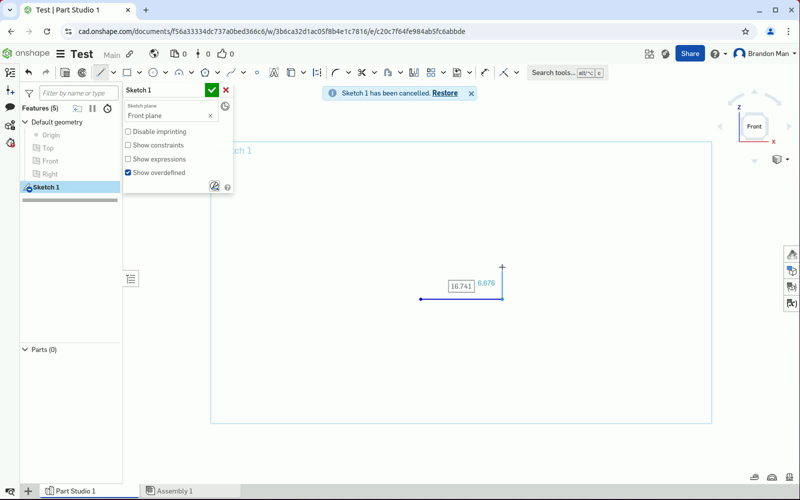
key_up(shift)
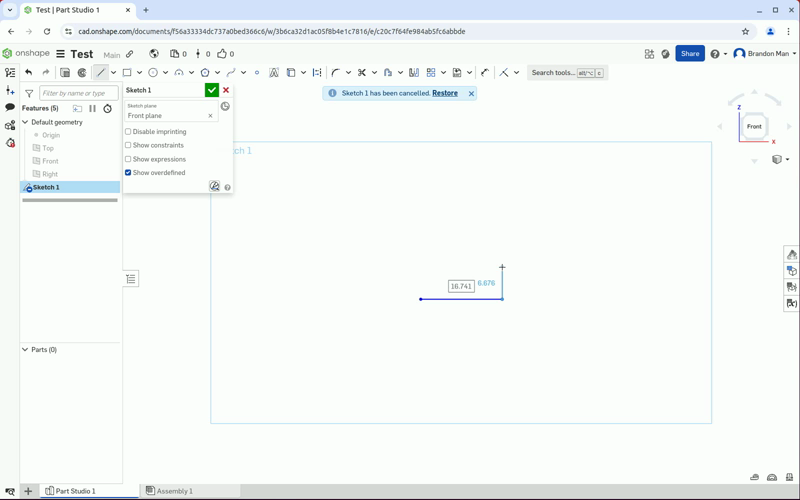
key_down(shift)
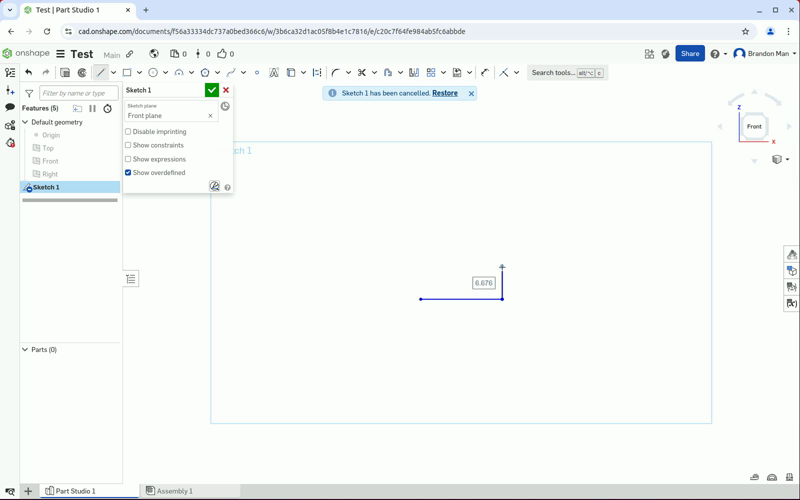
mouse_move(420, 266)
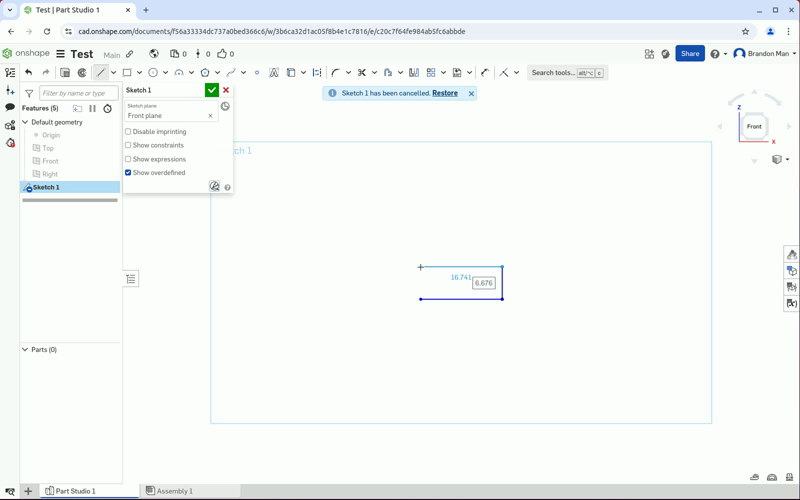
click(420, 266)
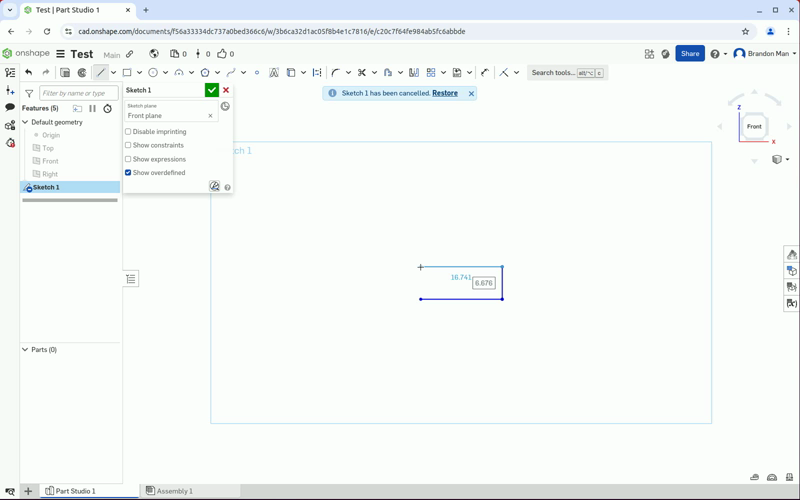
key_up(shift)
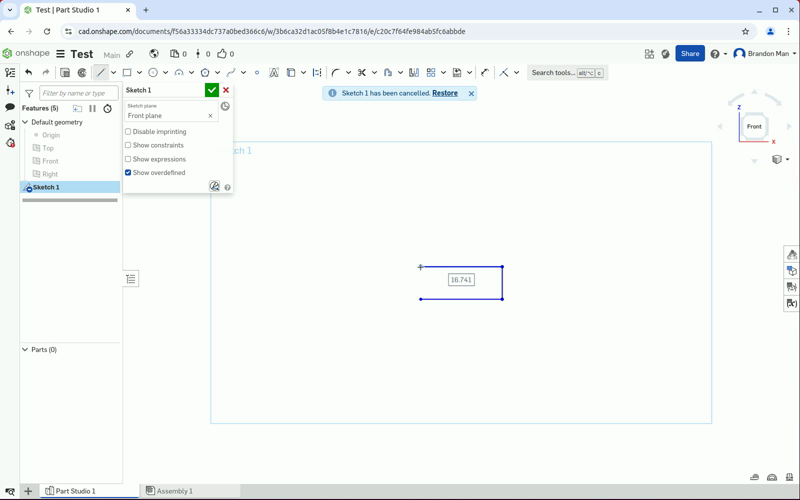
mouse_move(450, 266)
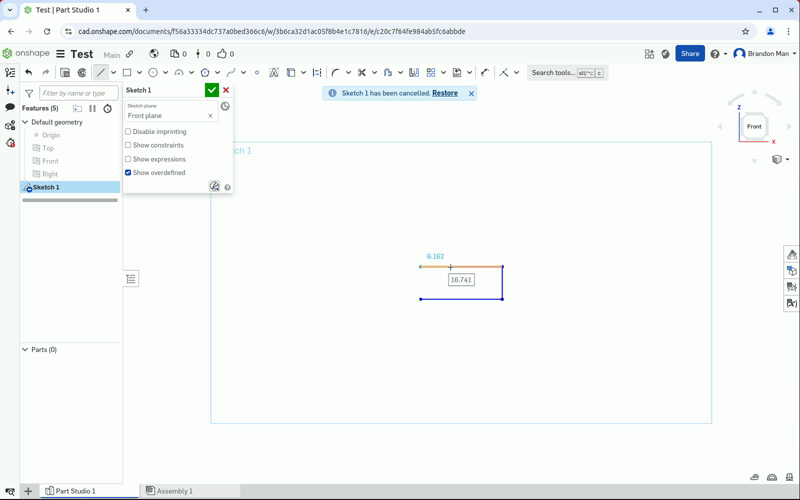
key_down(shift)
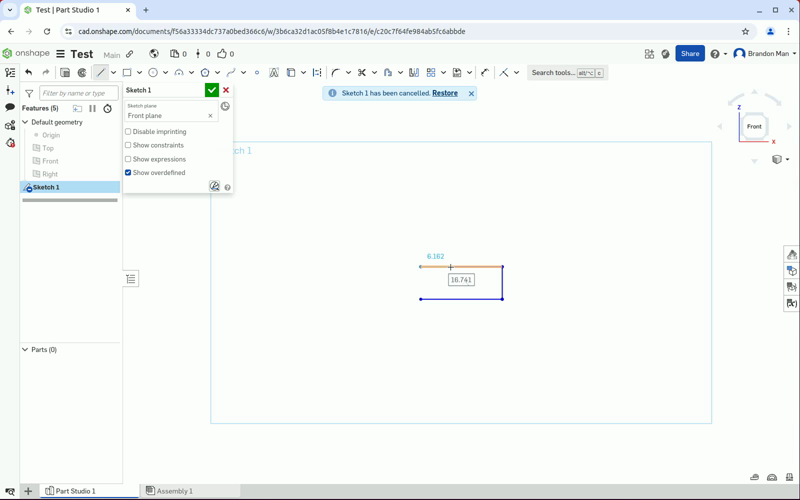
mouse_move(420, 299)
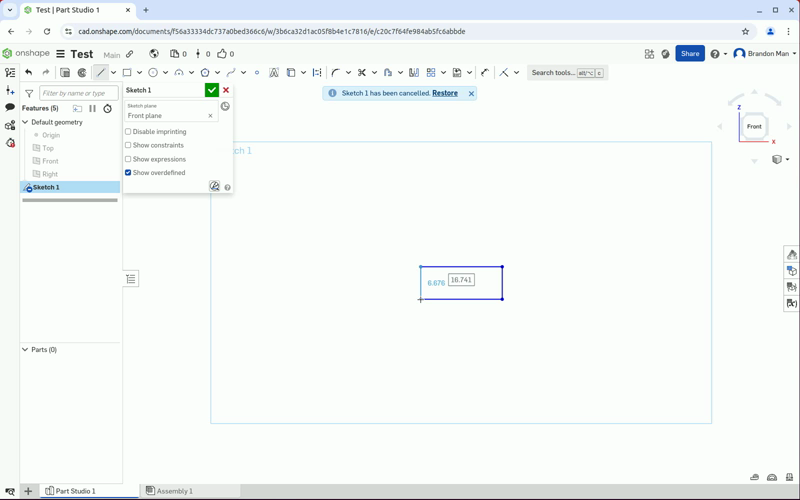
key_up(shift)
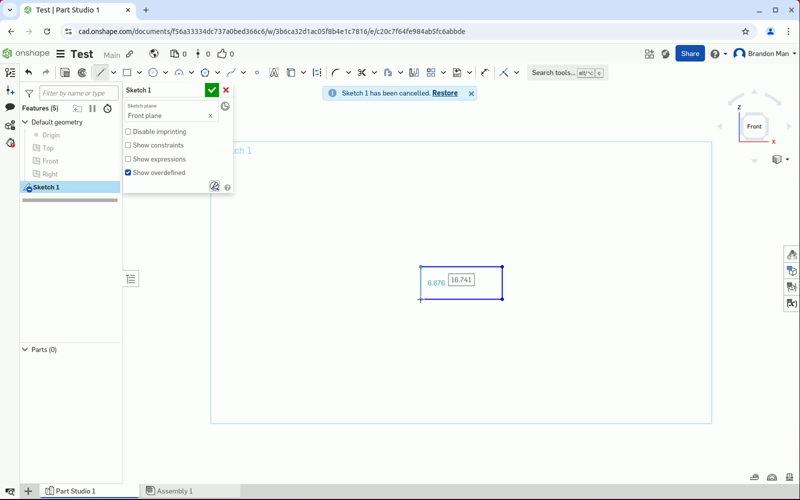
click(420, 299)
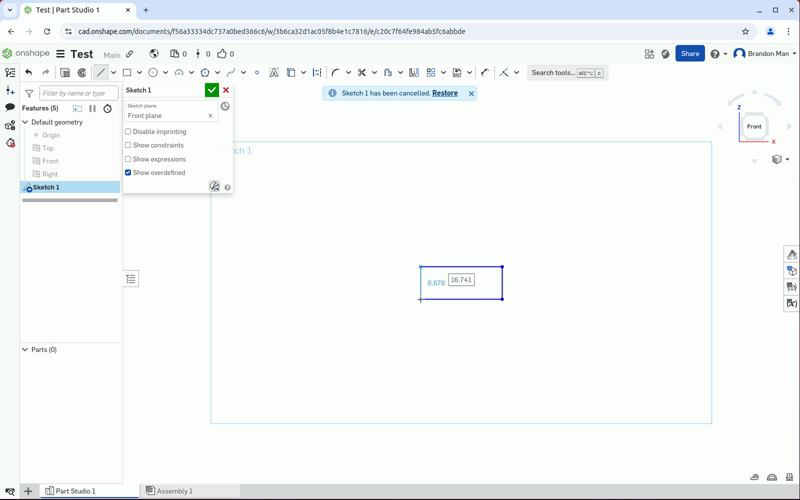
key(esc)
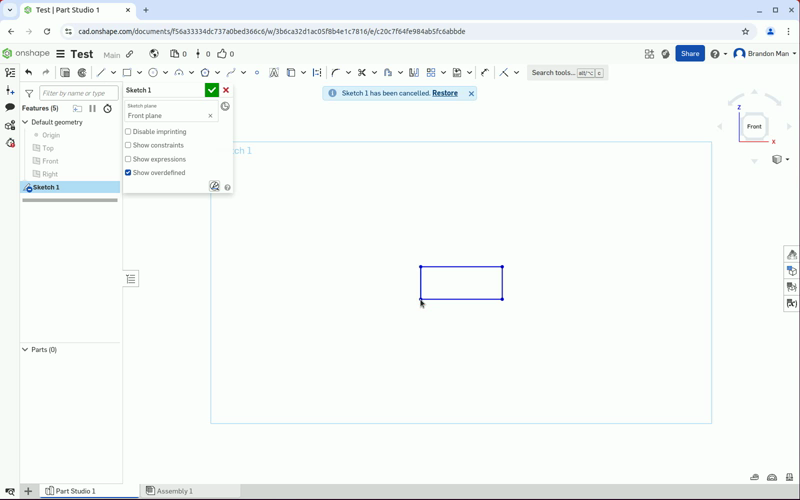
mouse_move(495, 286)
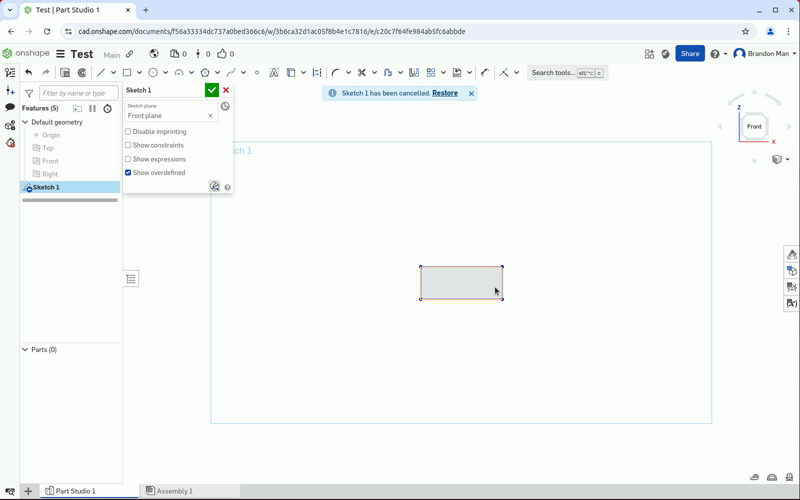
click(495, 286)
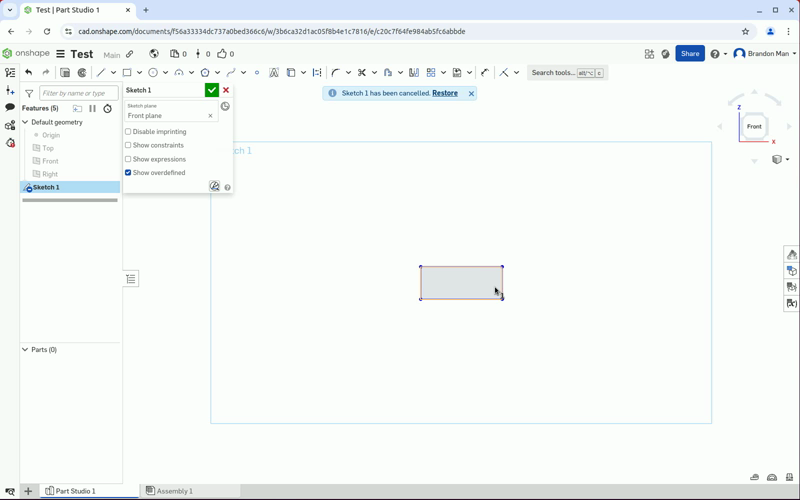
mouse_move(73, 352)
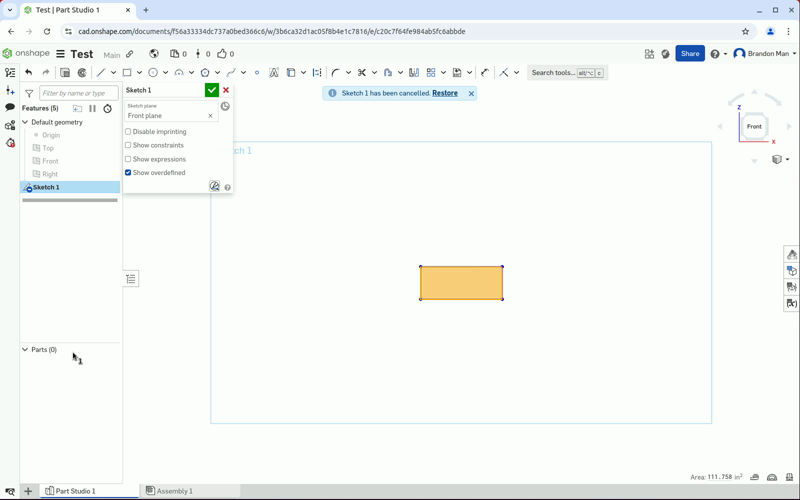
key(shift+y)
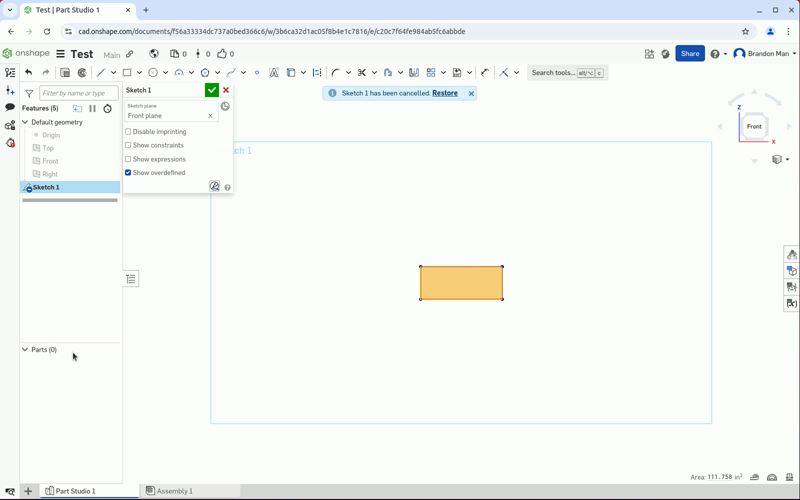
key(shift+e)
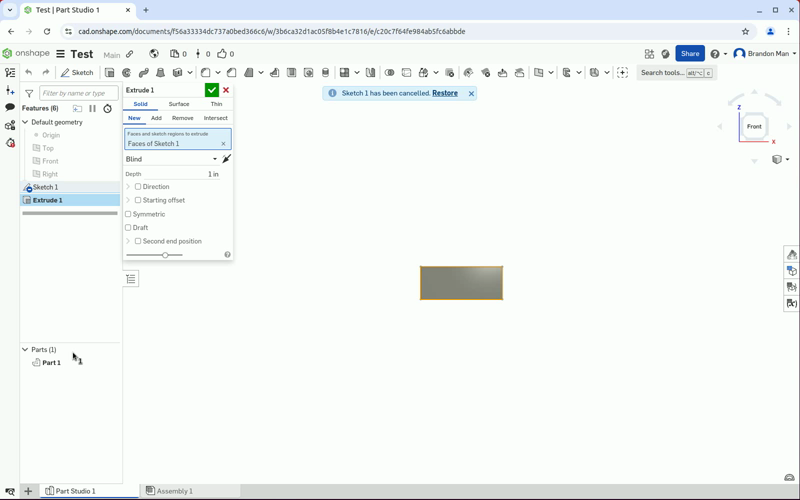
mouse_move(143, 106)
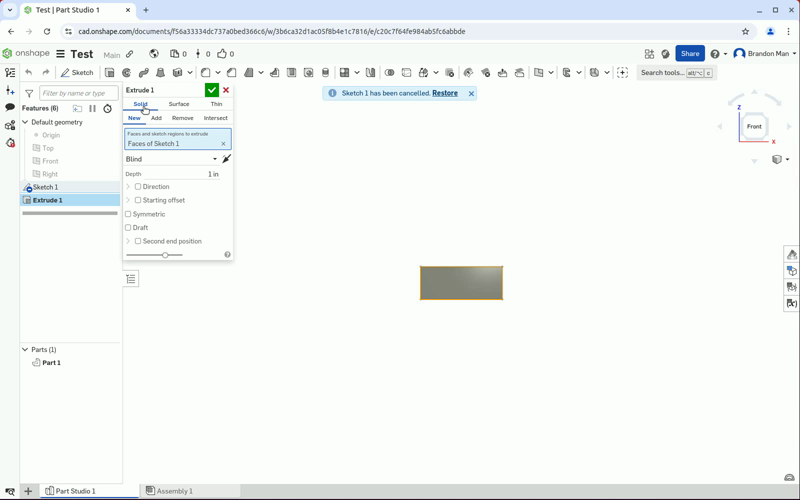
click(143, 106)
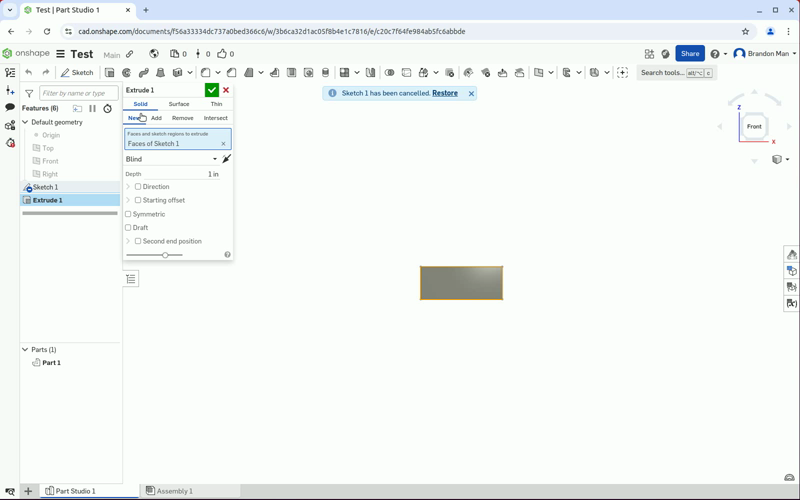
mouse_move(137, 120)
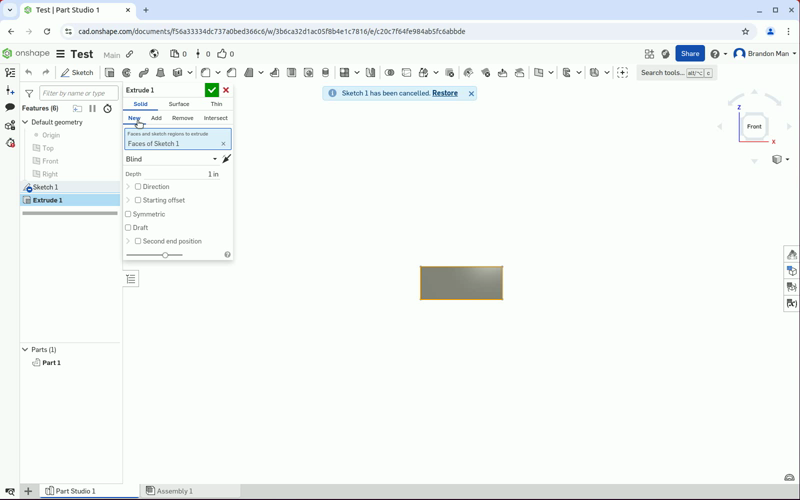
click(137, 120)
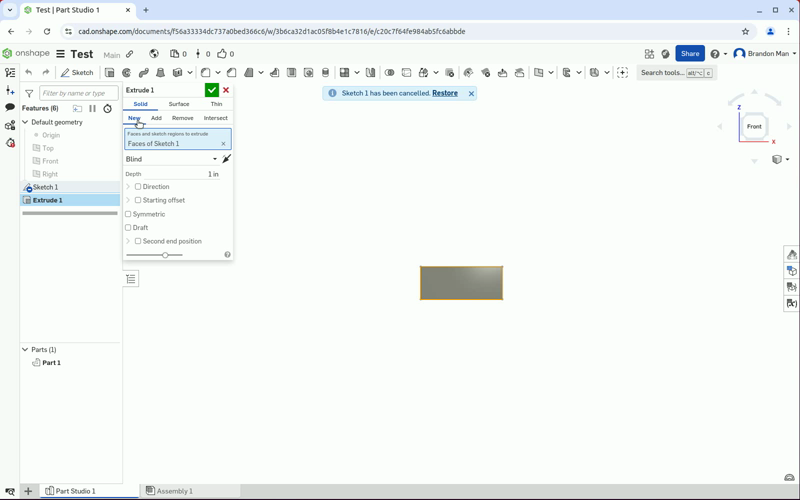
key(tab, 4)
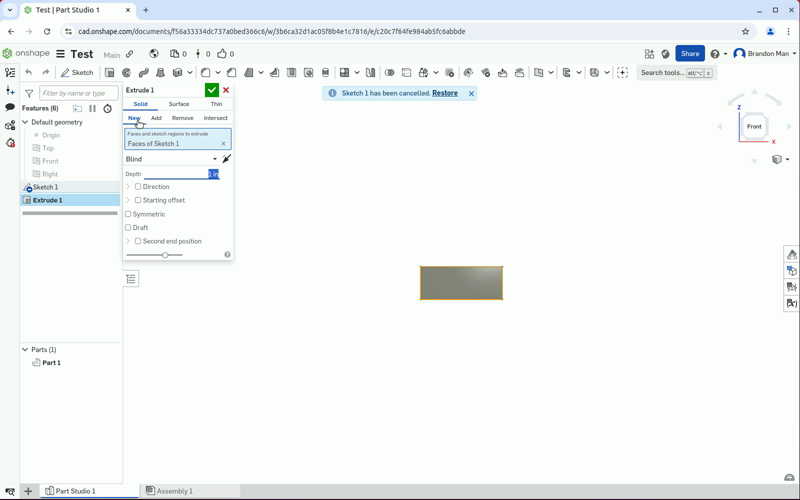
text(26.478)
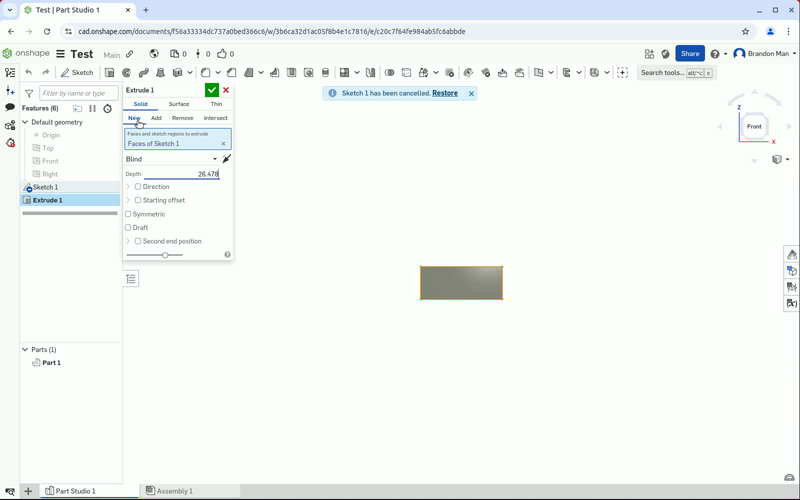
key(tab, 3)
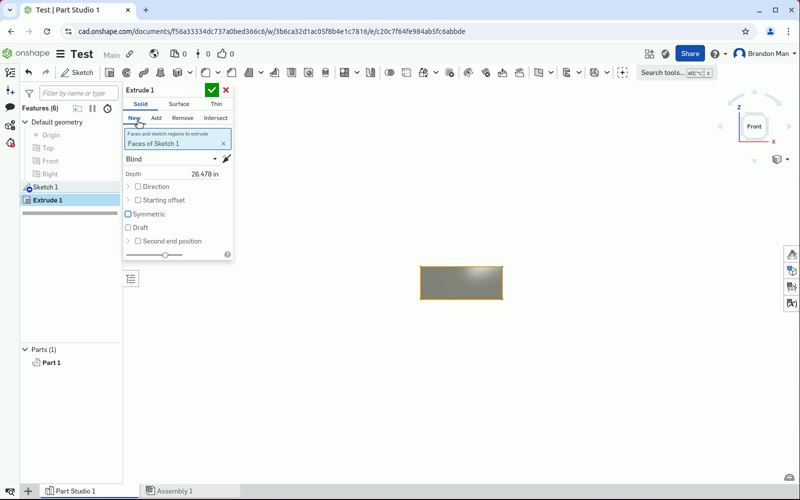
key(space)
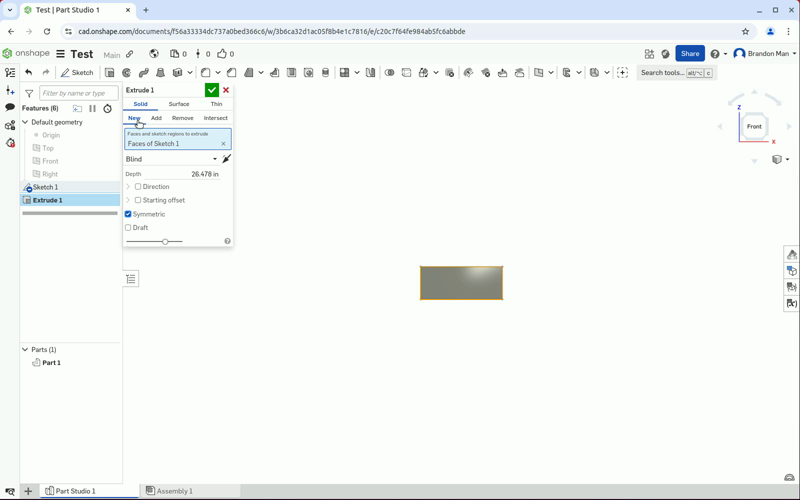
key(enter)
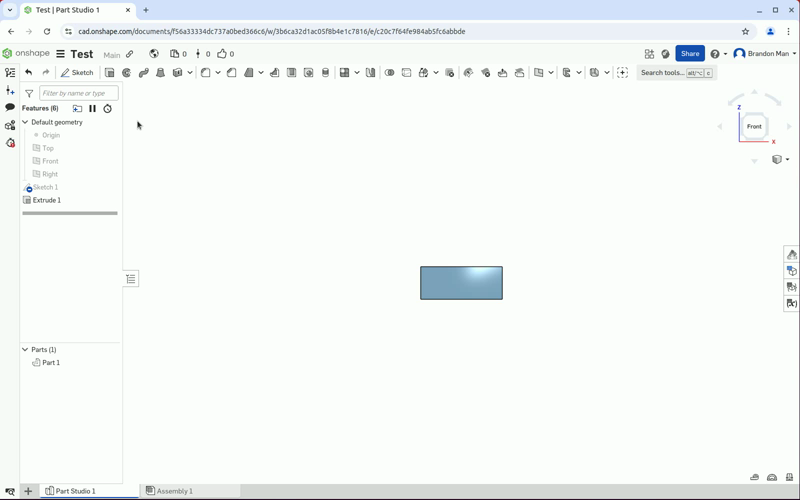
key(shift+h)
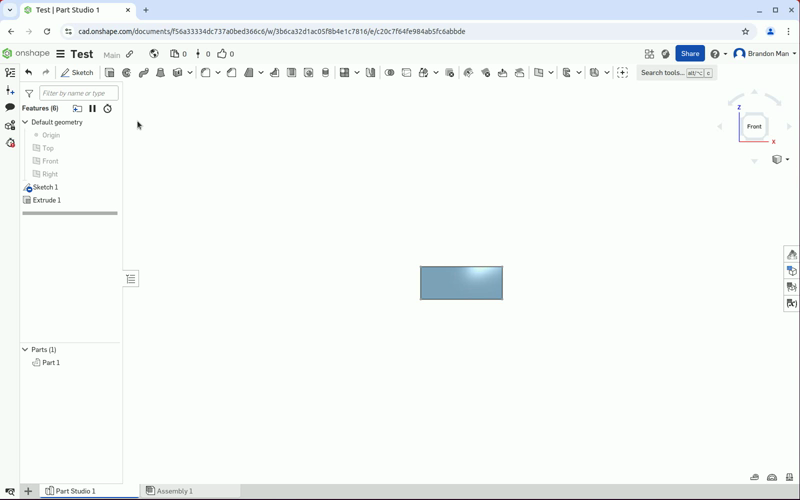
key(shift+h)
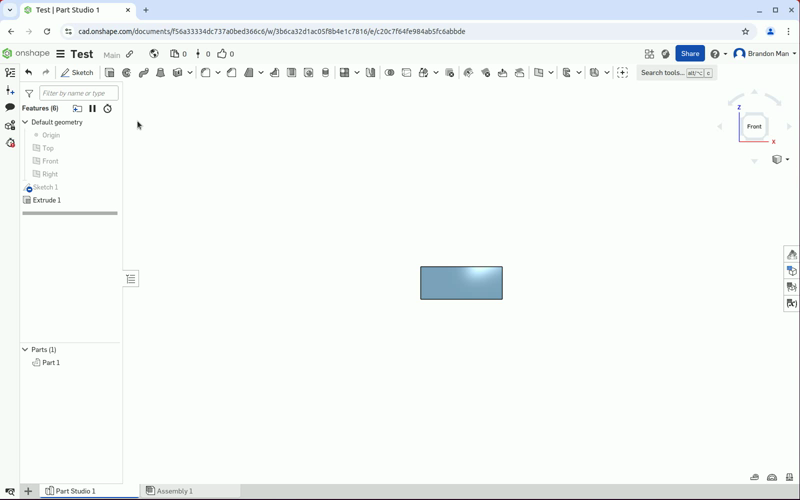
mouse_move(73, 189)
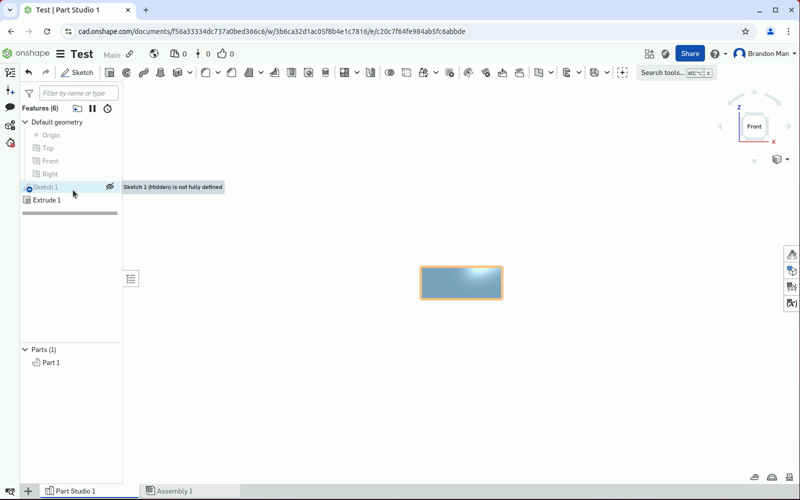
click(73, 189)
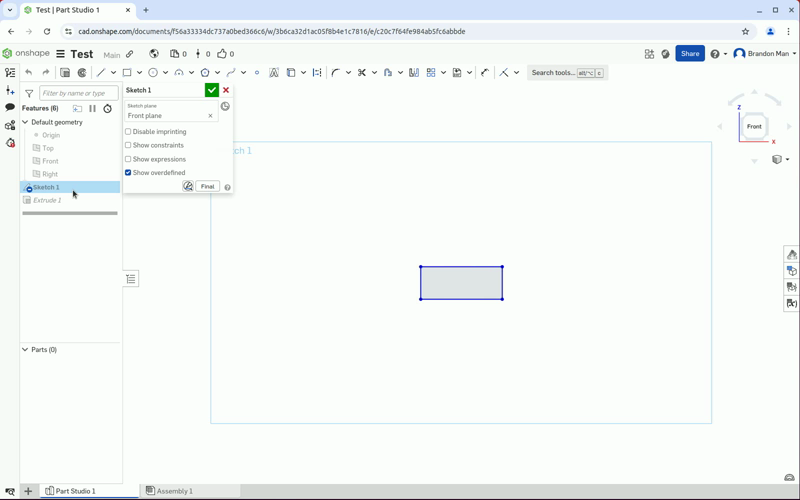
mouse_move(229, 92)
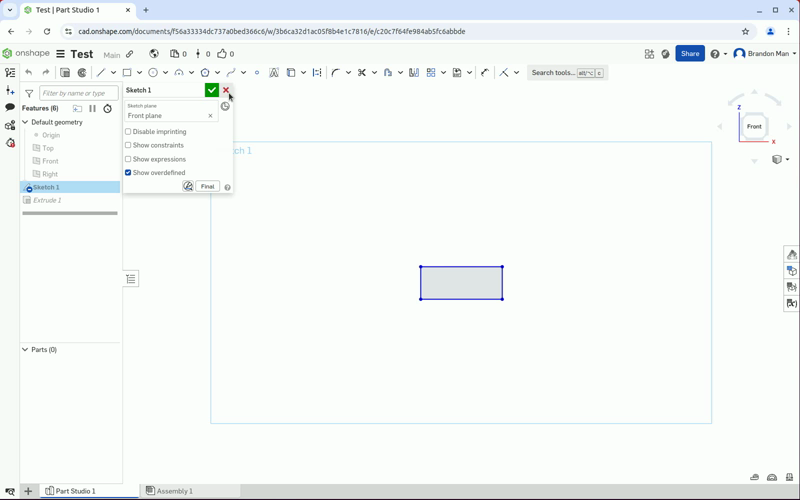
click(229, 92)
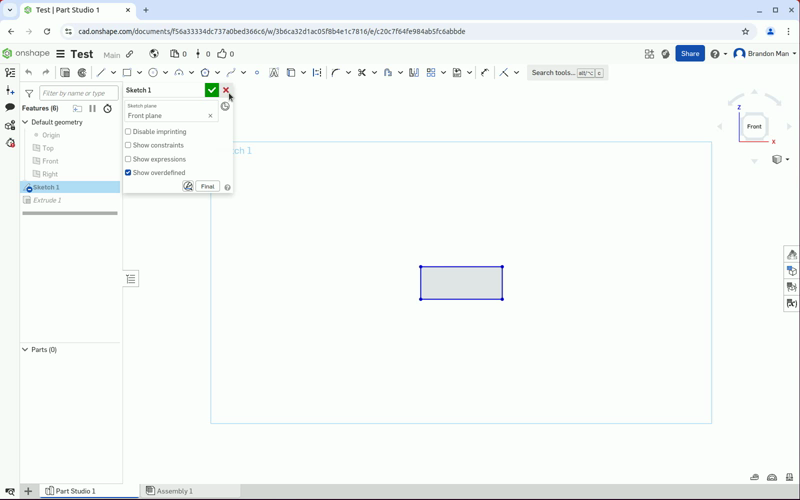
key(shift+s)
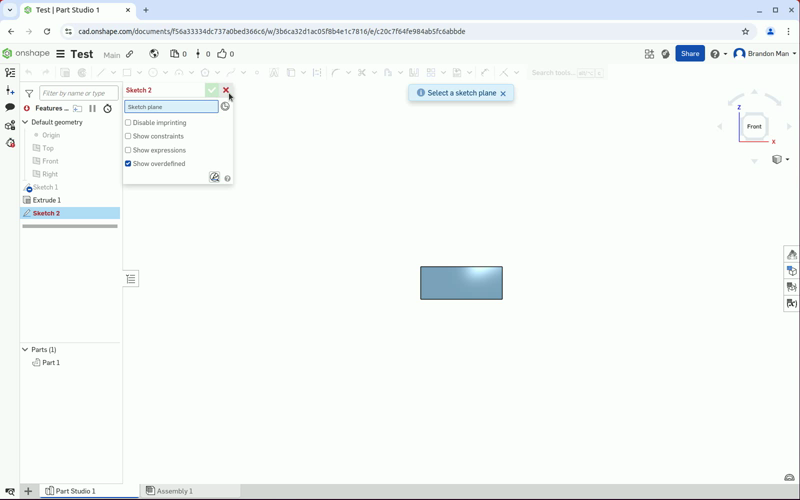
mouse_move(73, 163)
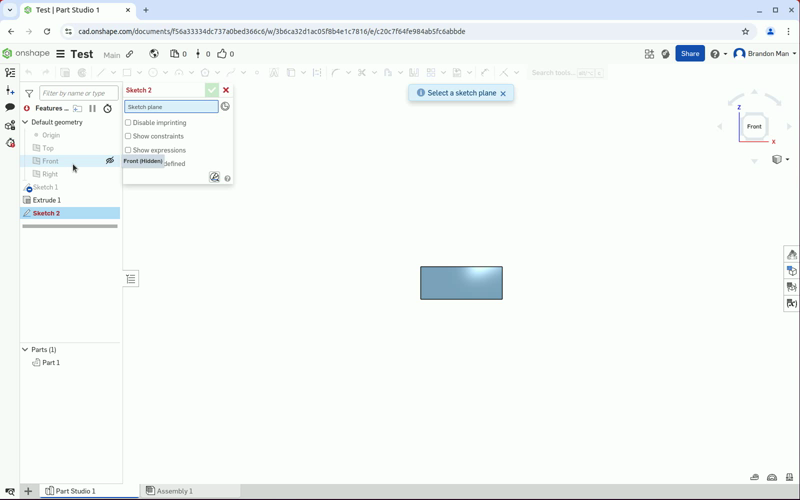
click(73, 163)
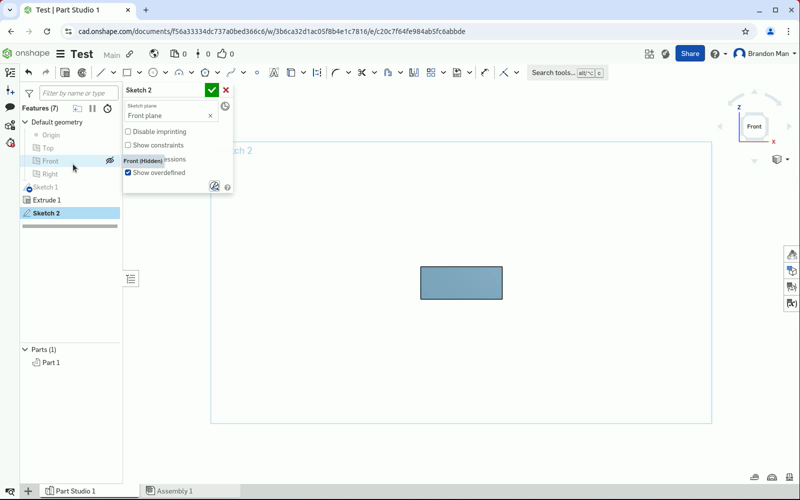
mouse_move(73, 352)
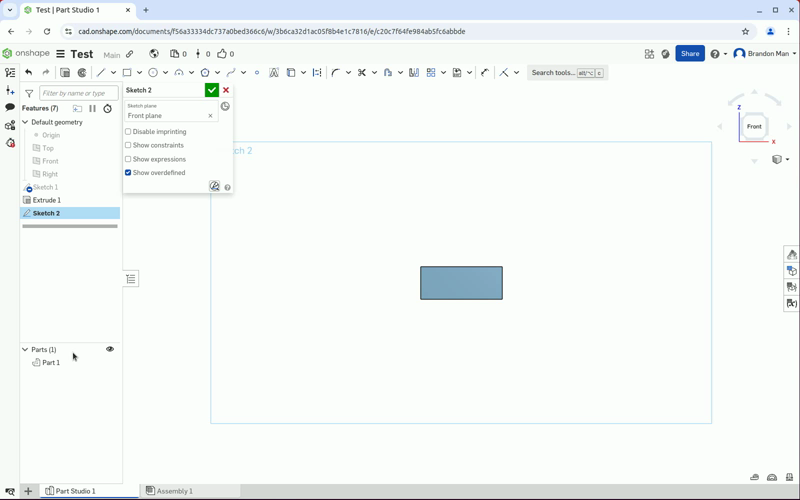
key(y)
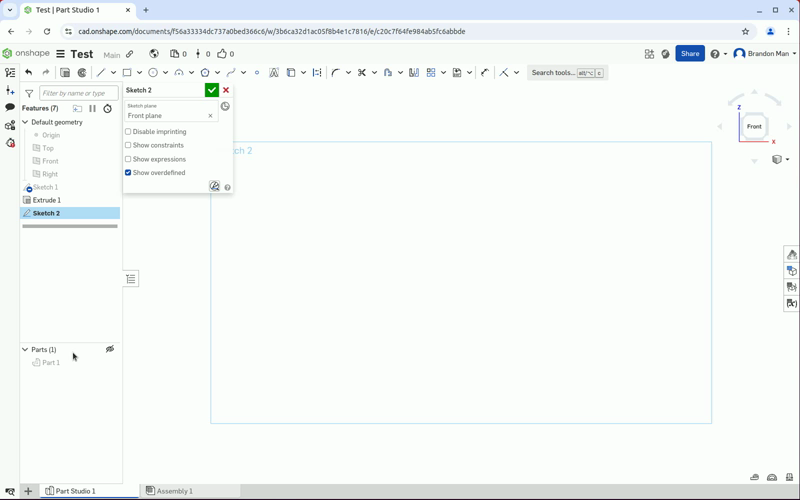
key(l)
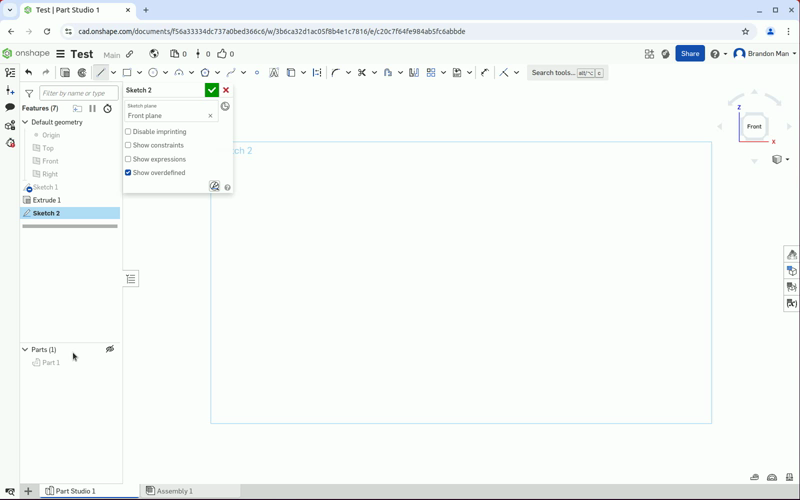
key_down(shift)
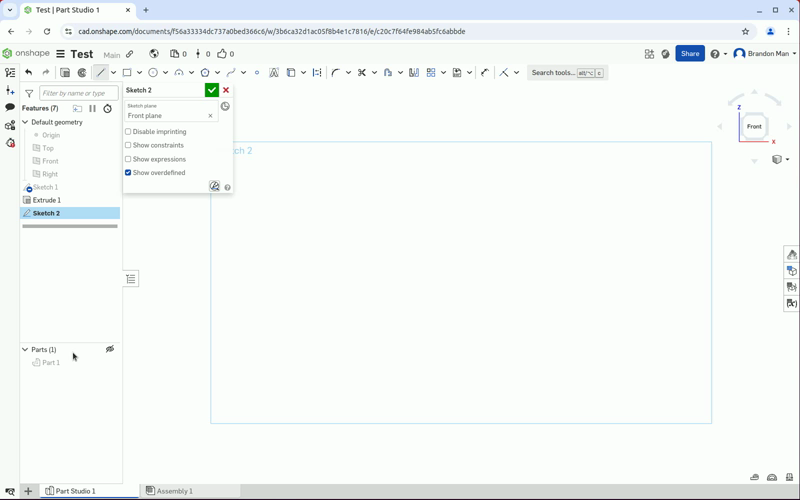
mouse_move(364, 395)
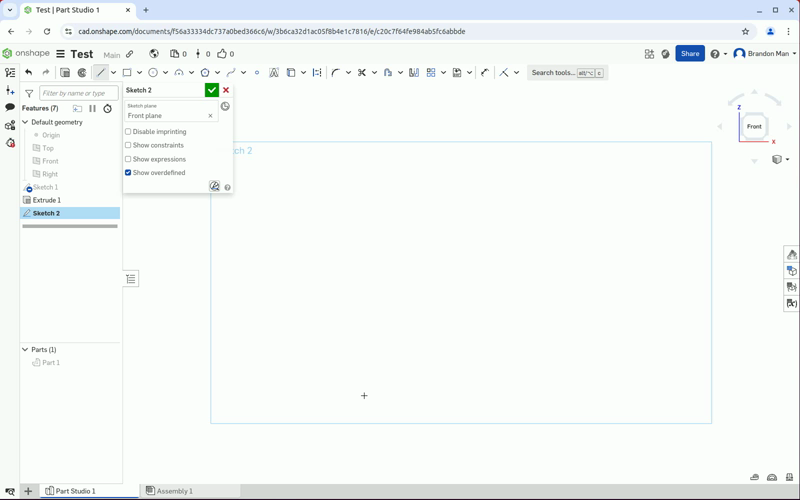
click(364, 395)
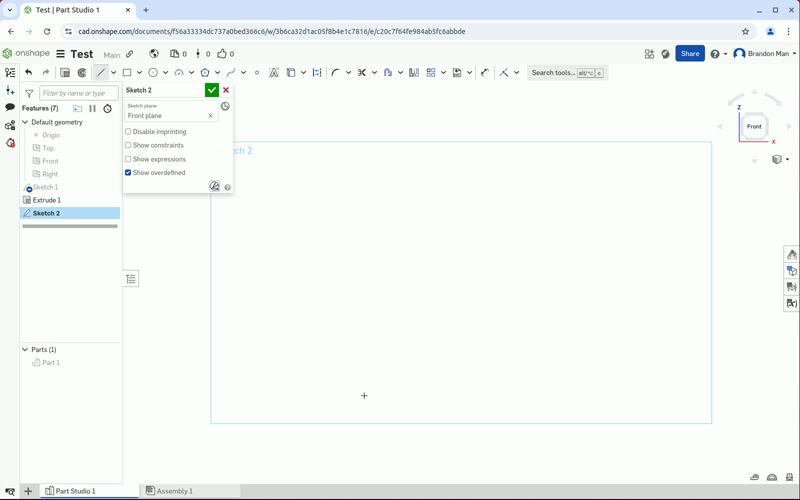
key_up(shift)
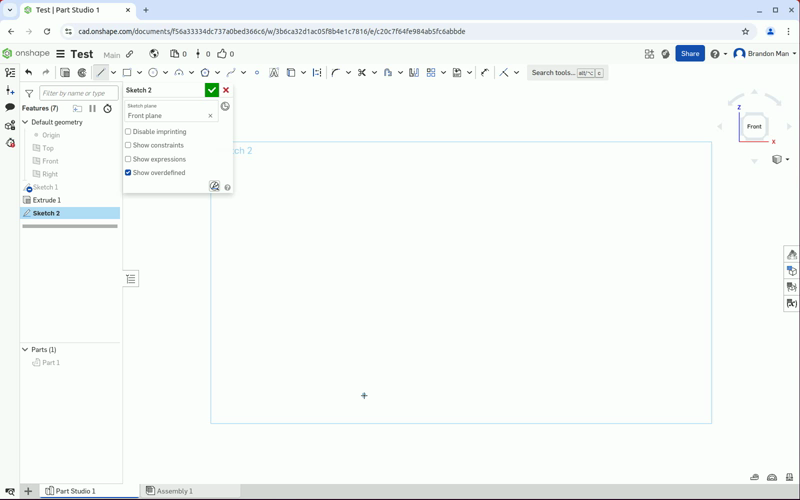
key_down(shift)
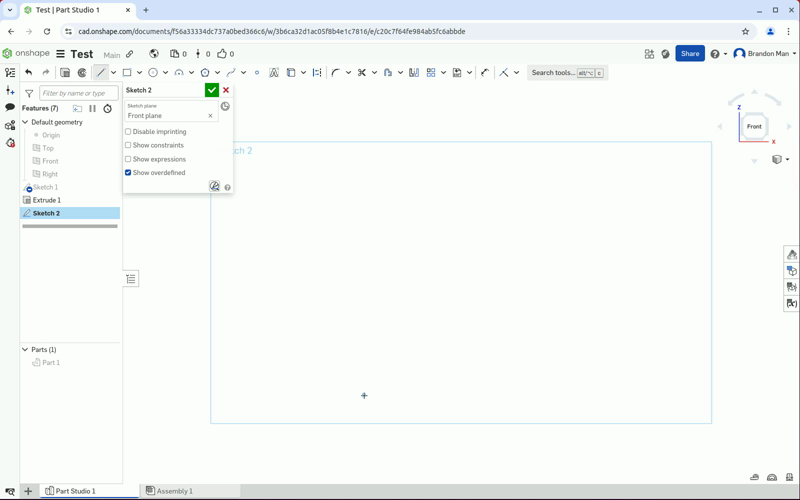
mouse_move(394, 395)
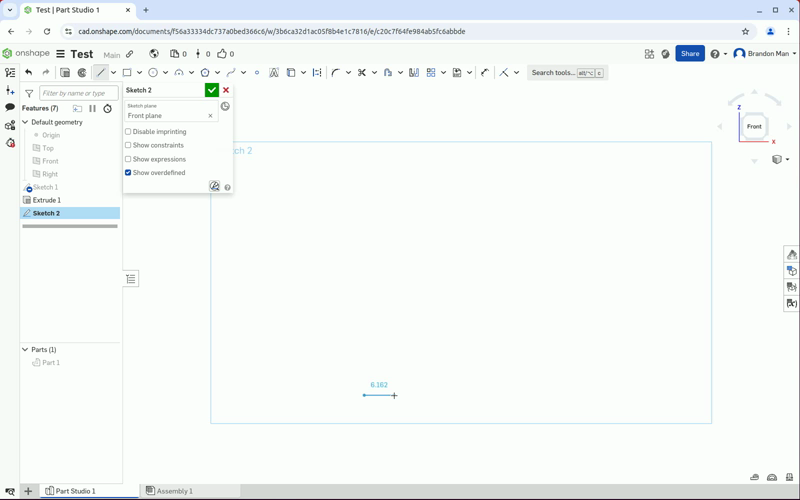
mouse_move(397, 395)
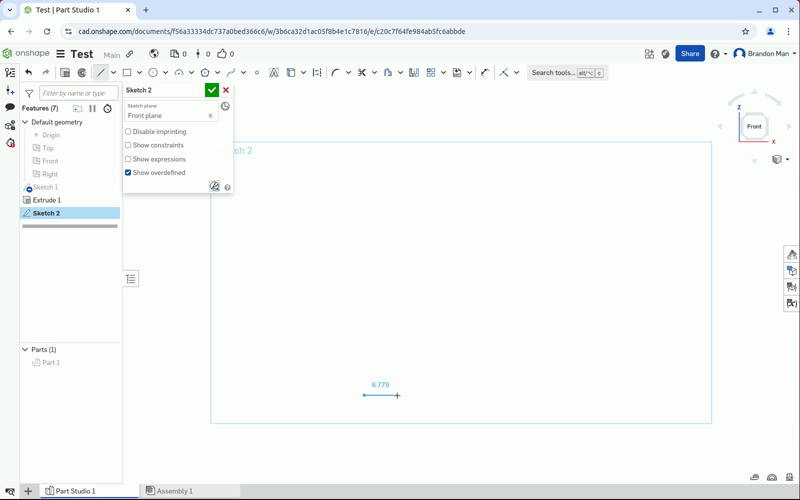
click(397, 395)
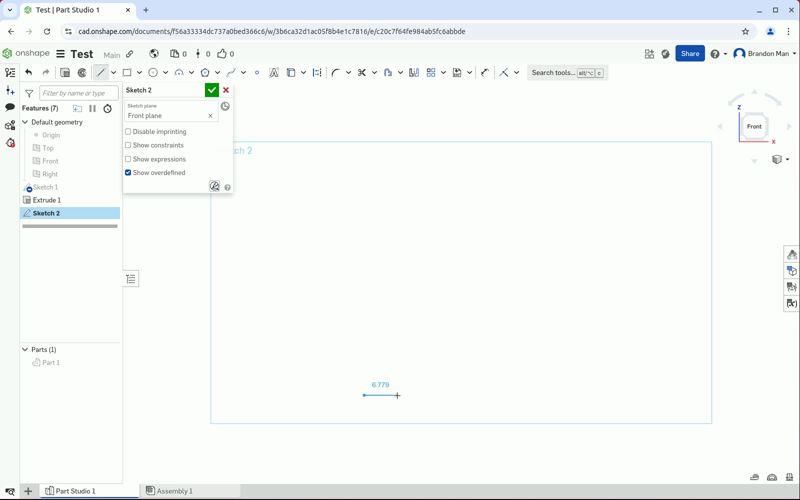
key_up(shift)
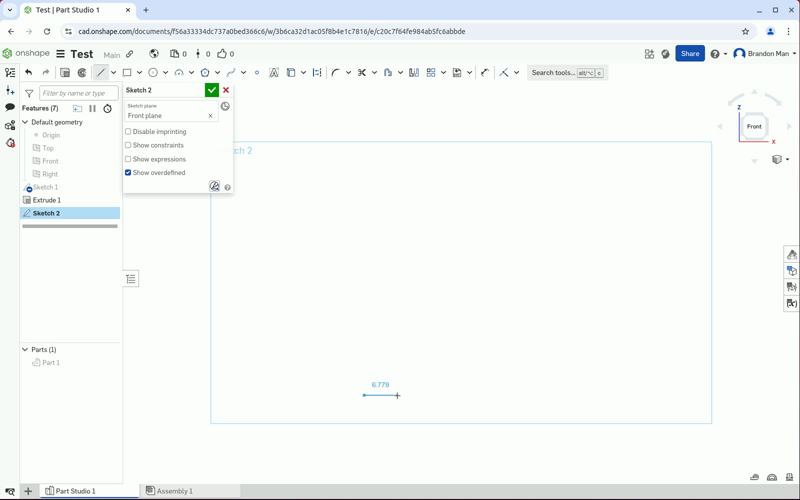
key_down(shift)
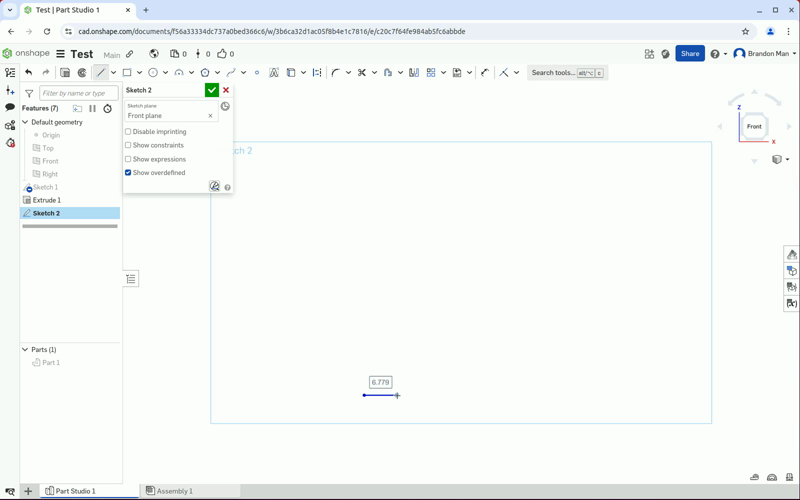
mouse_move(461, 330)
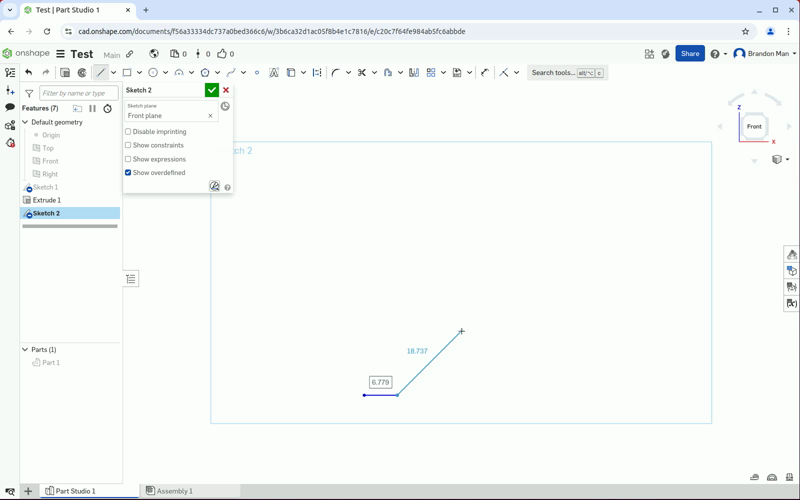
click(461, 330)
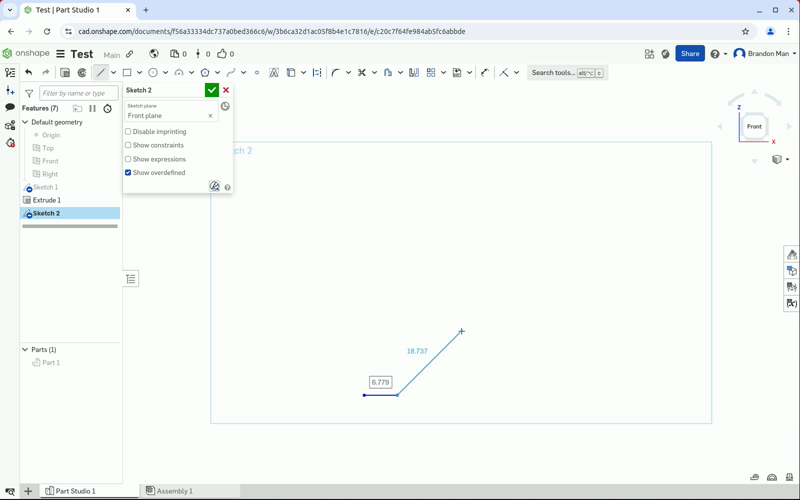
key_up(shift)
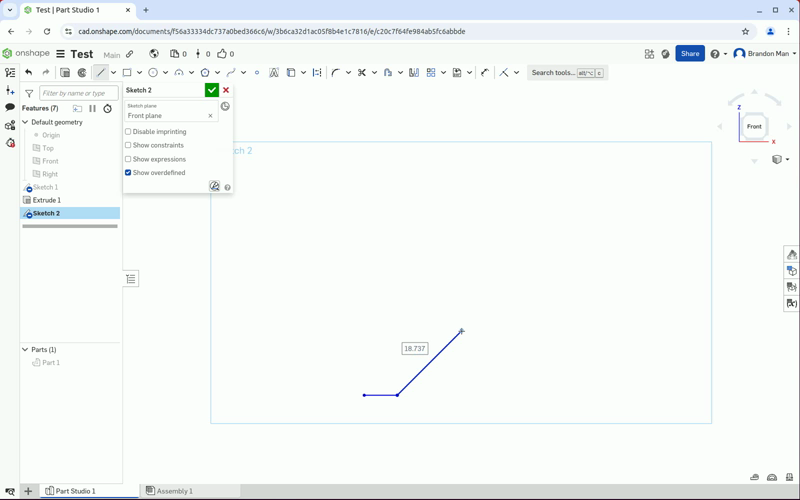
key_down(shift)
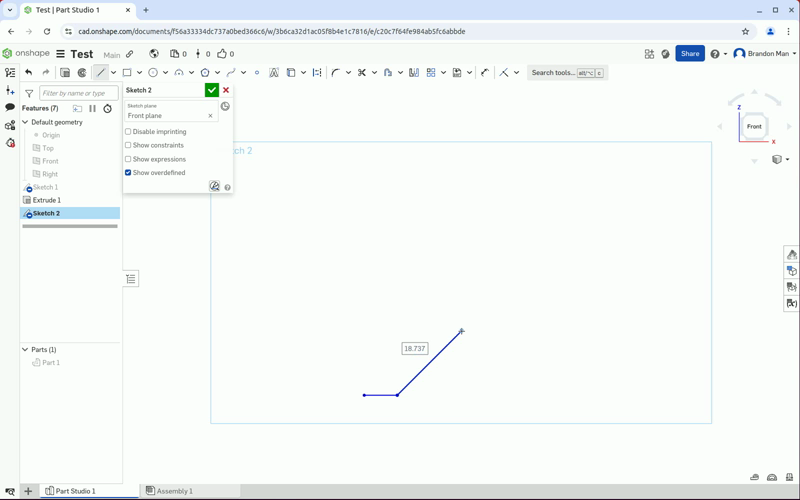
mouse_move(524, 395)
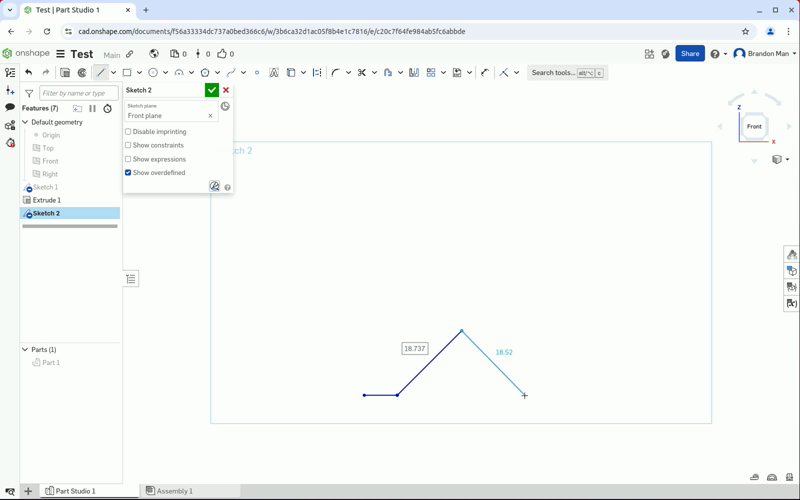
click(524, 395)
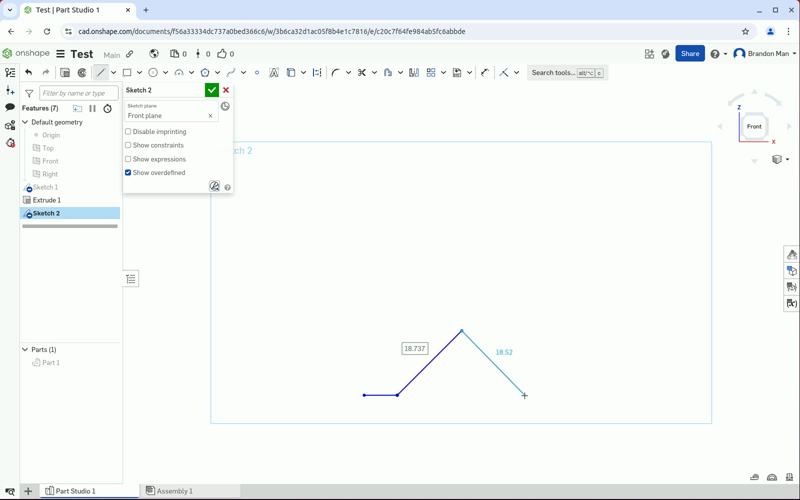
key_up(shift)
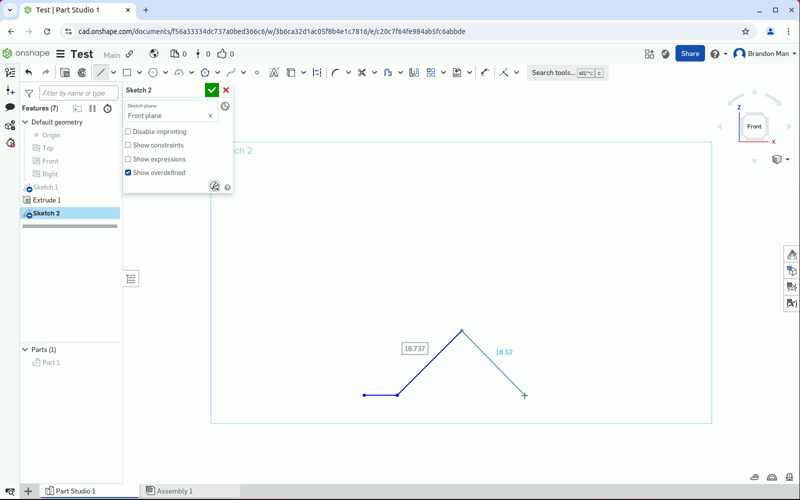
key_down(shift)
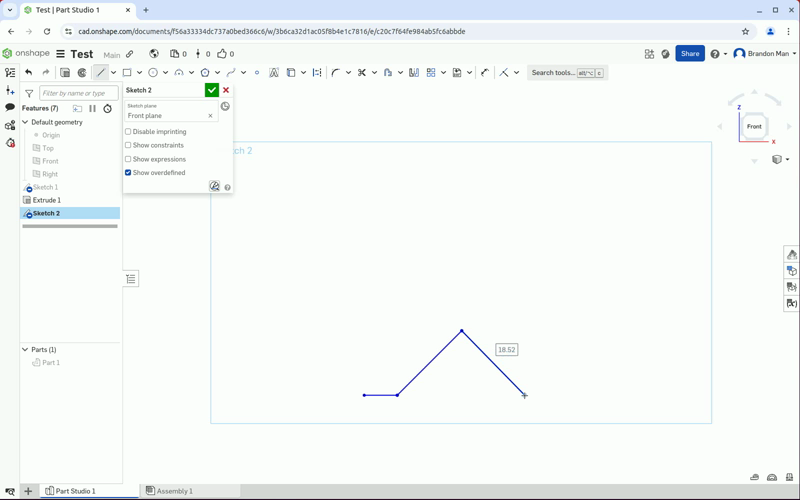
mouse_move(554, 395)
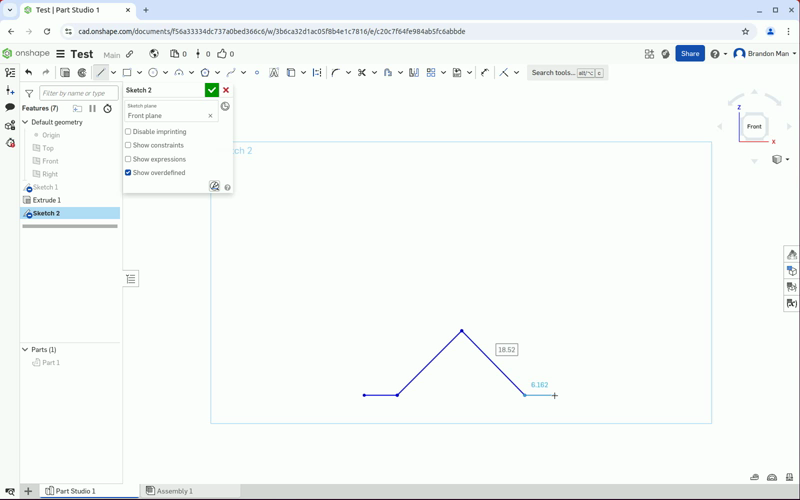
mouse_move(557, 395)
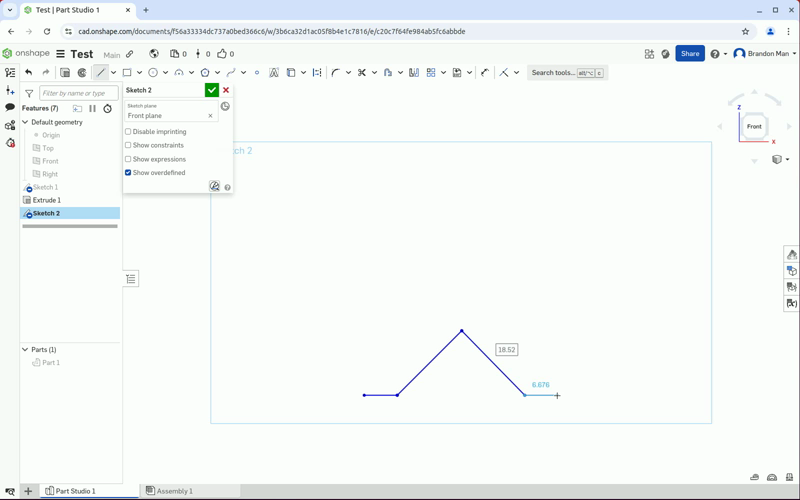
click(557, 395)
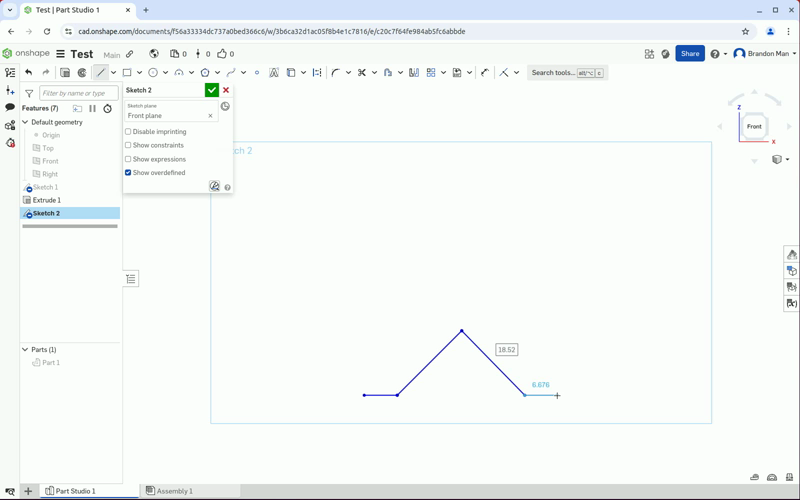
key_up(shift)
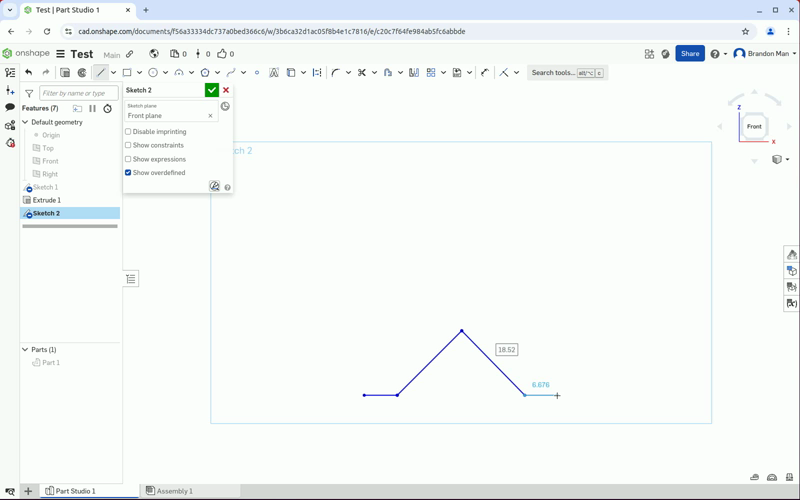
key_down(shift)
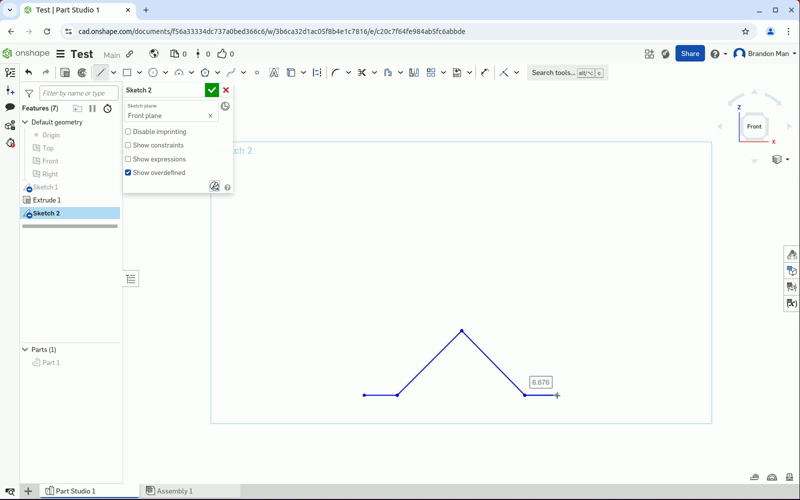
mouse_move(557, 314)
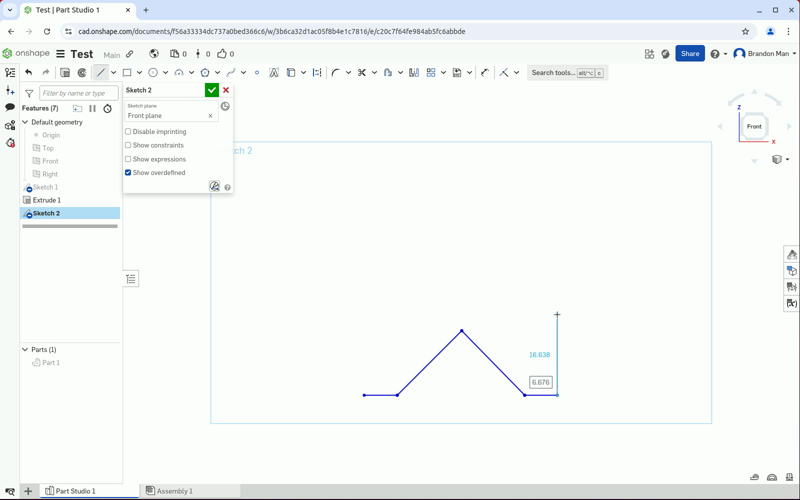
click(557, 314)
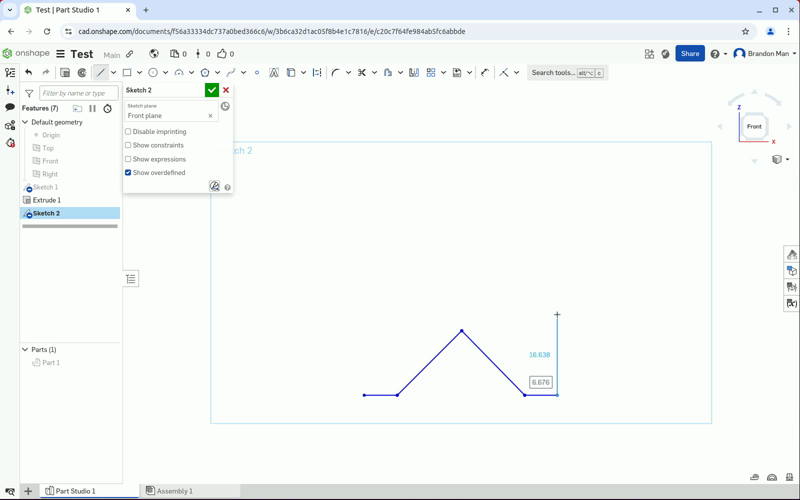
key_up(shift)
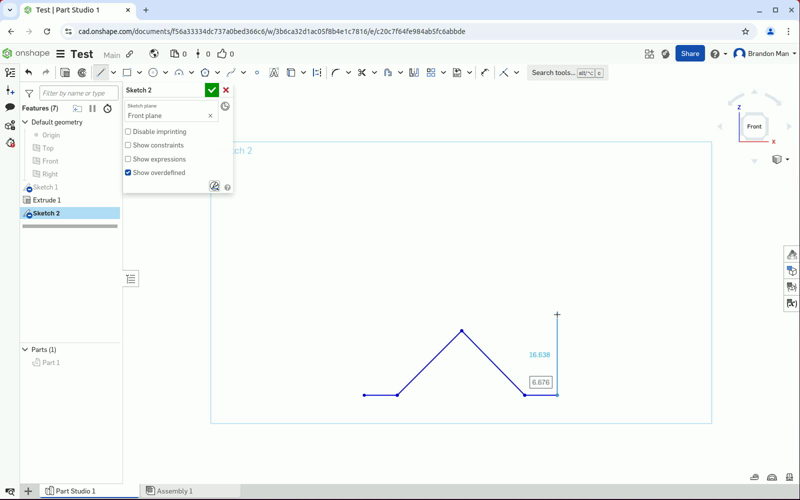
key_down(shift)
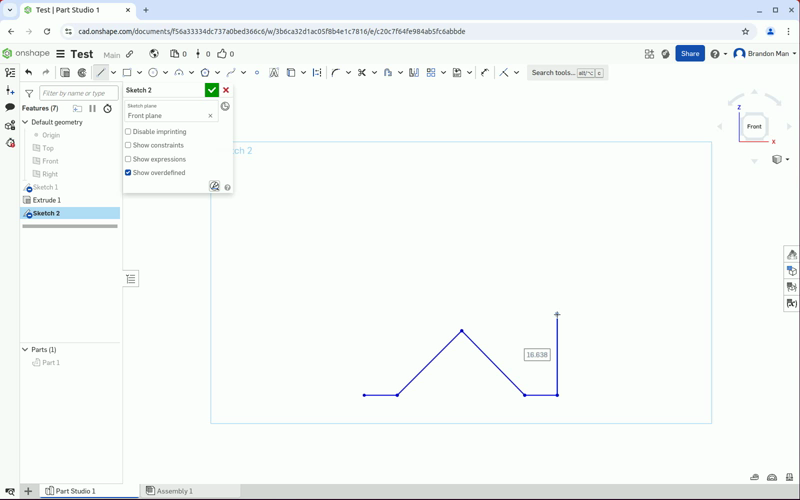
mouse_move(587, 314)
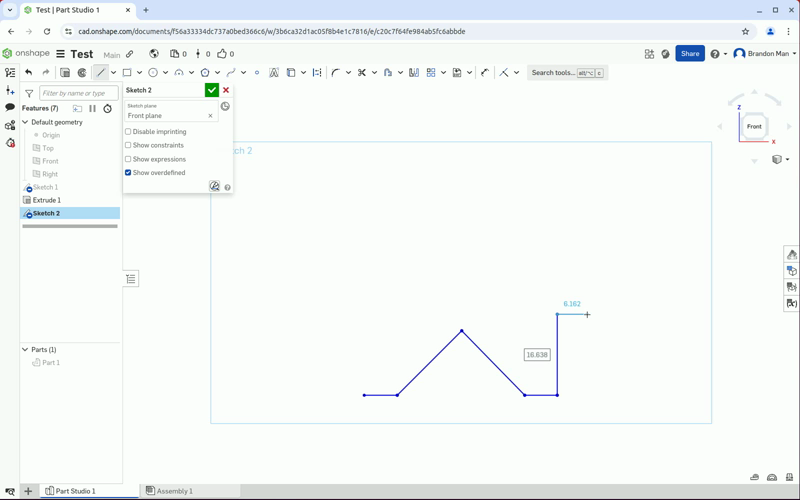
mouse_move(500, 298)
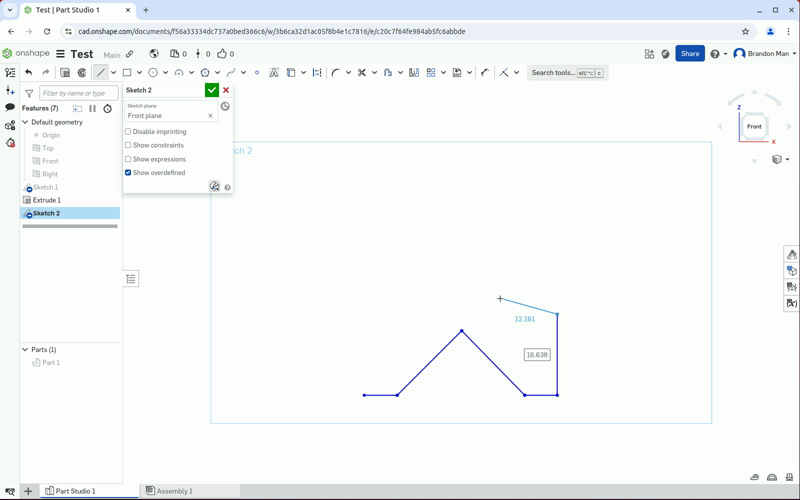
click(500, 298)
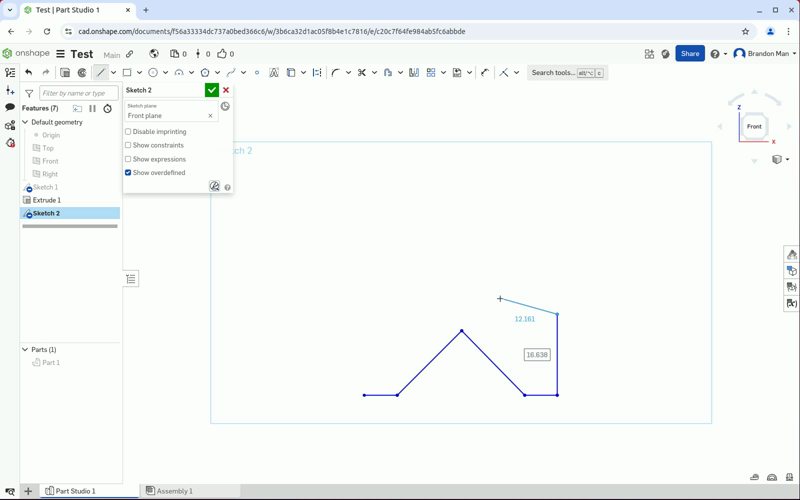
key_up(shift)
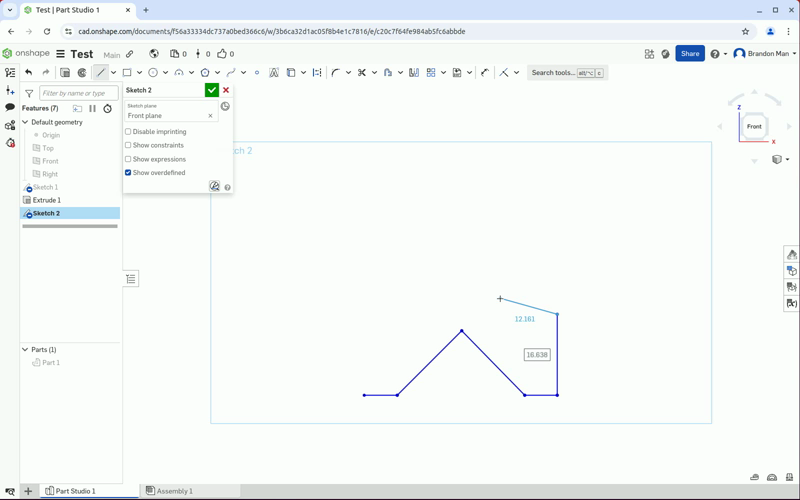
key_down(shift)
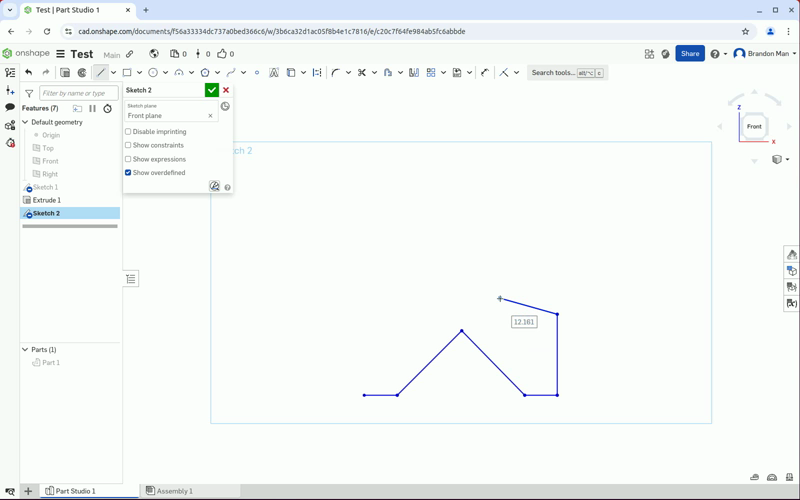
mouse_move(421, 298)
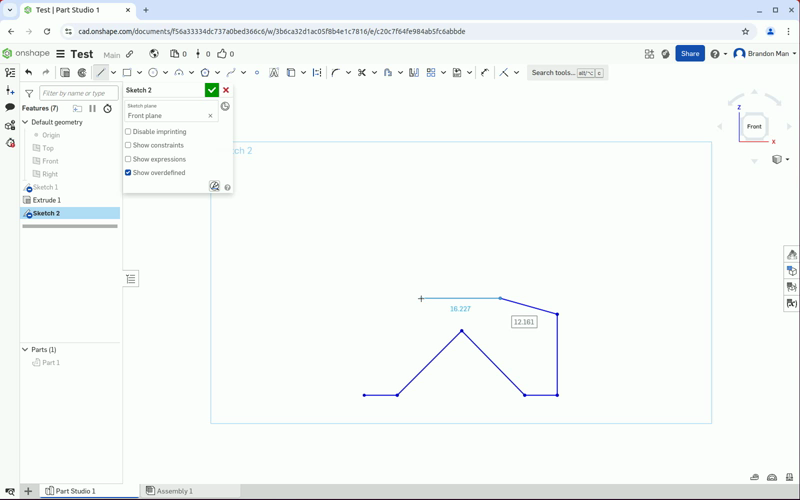
click(421, 298)
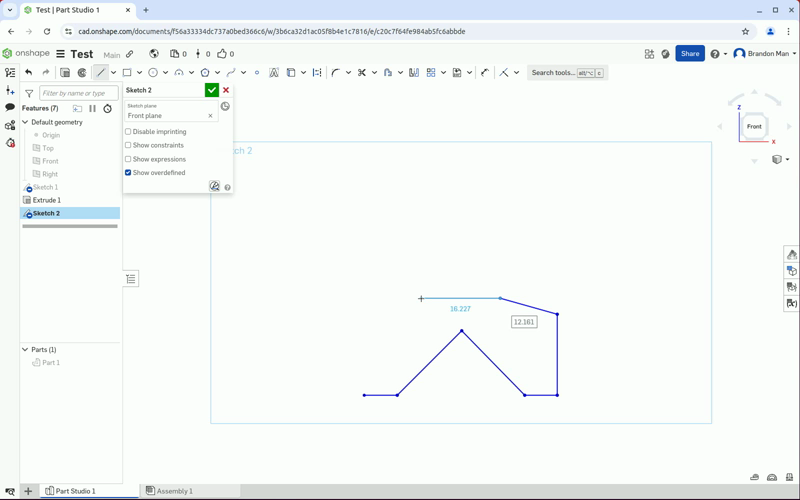
key_up(shift)
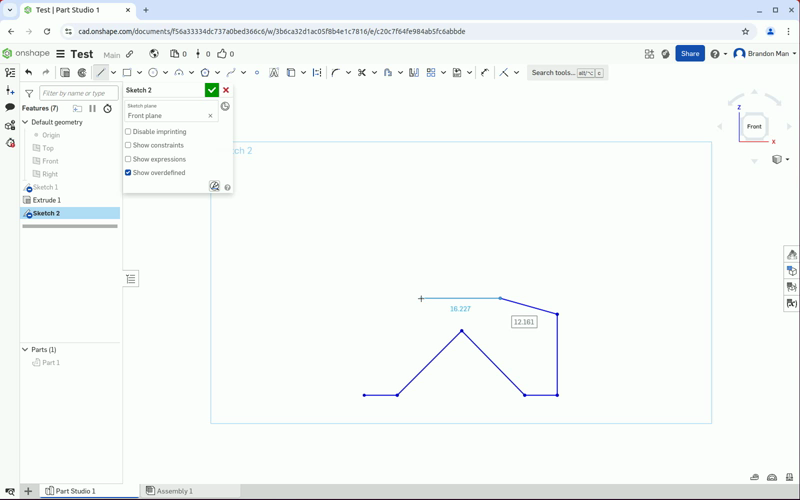
key_down(shift)
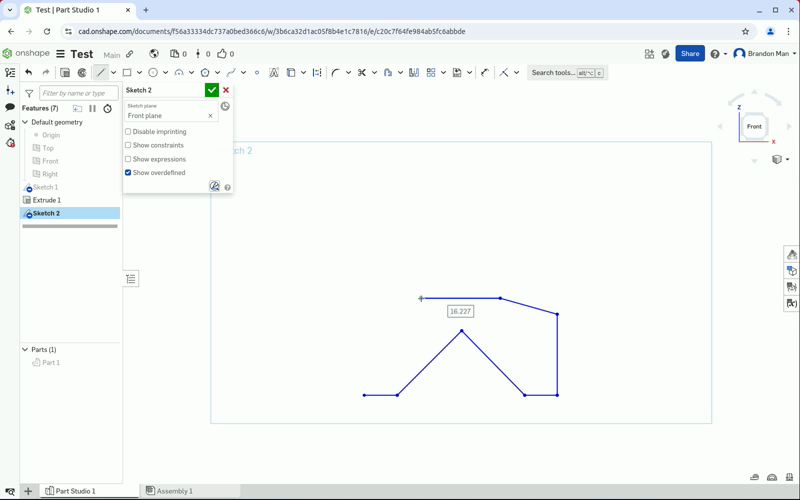
mouse_move(451, 298)
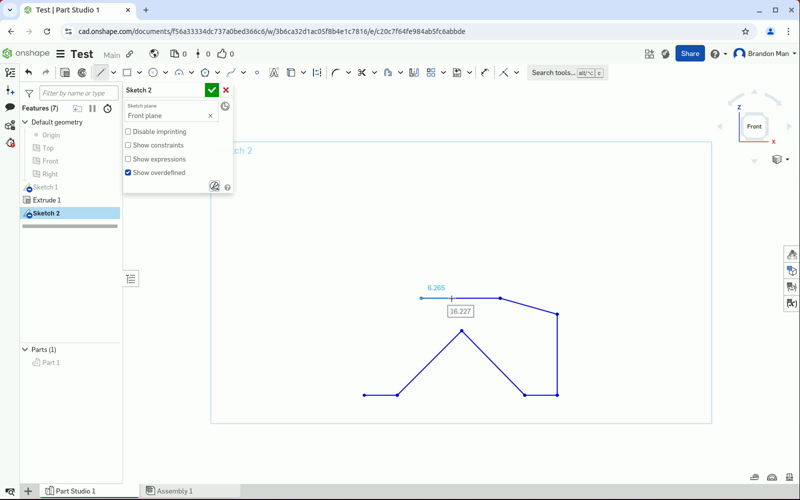
mouse_move(364, 314)
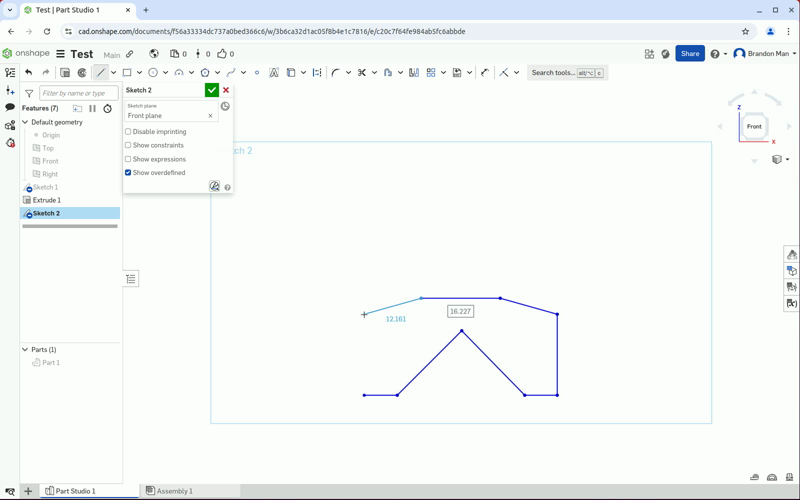
click(364, 314)
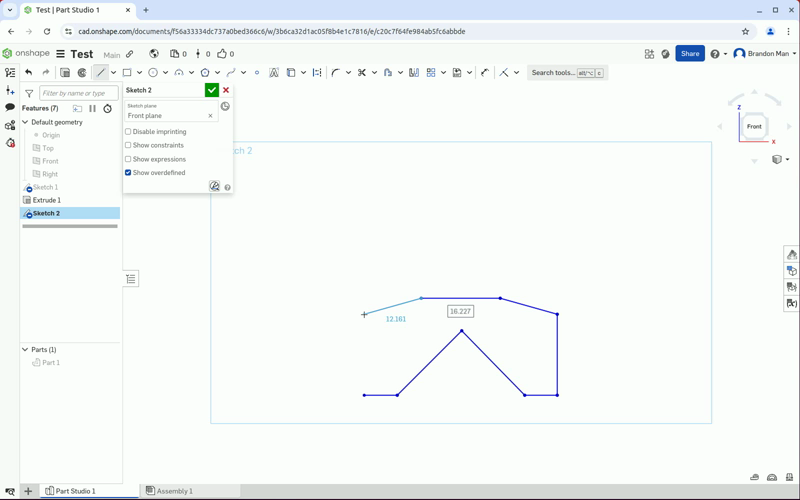
key_up(shift)
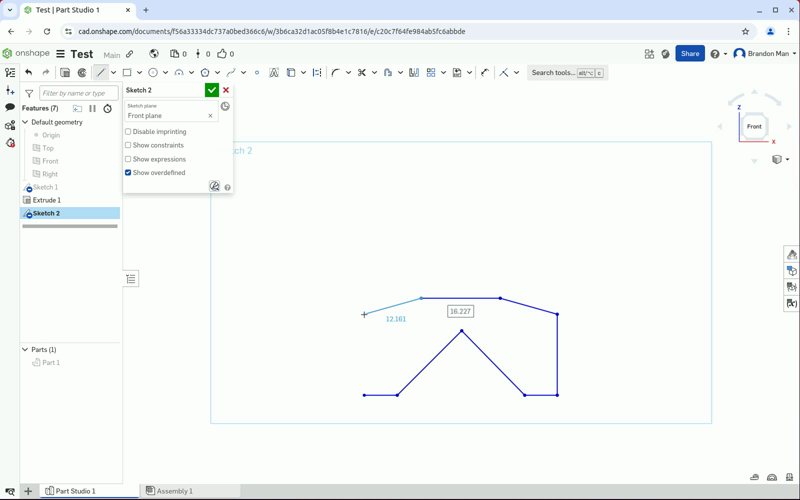
key_down(shift)
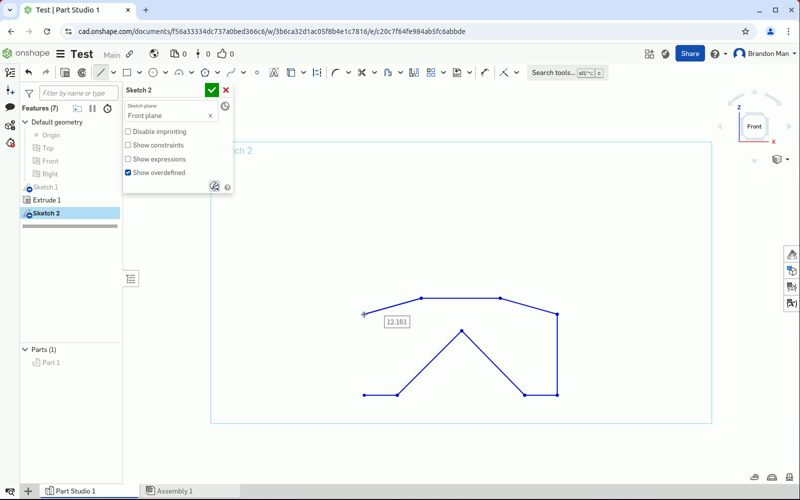
mouse_move(364, 395)
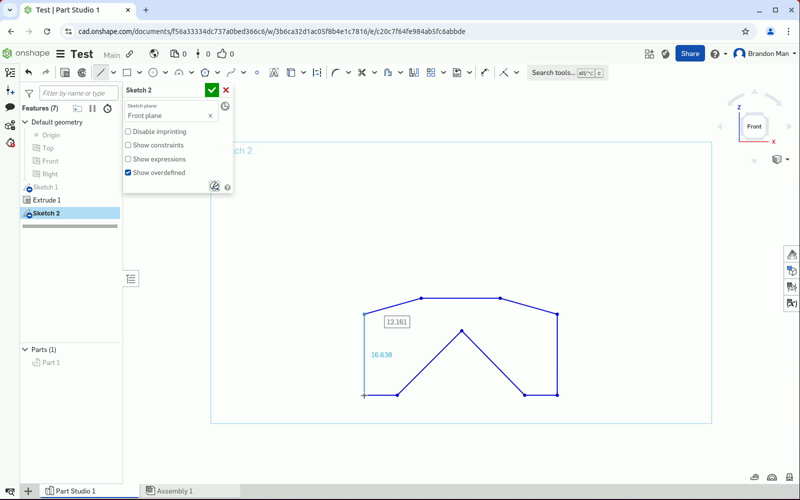
key_up(shift)
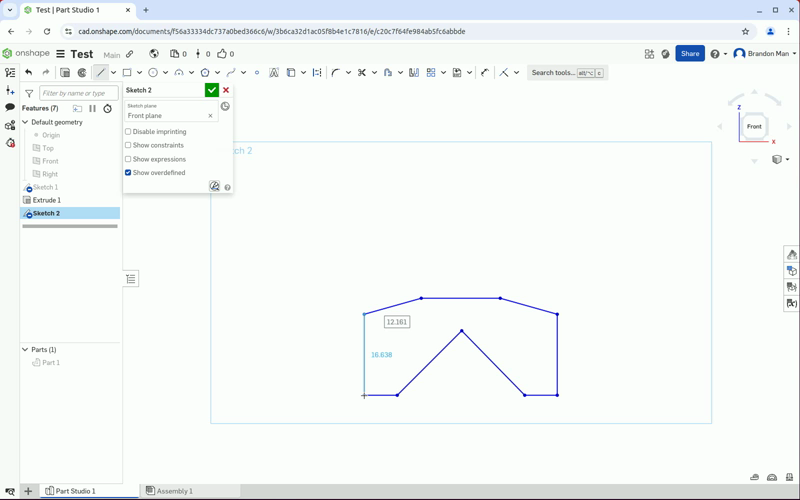
click(364, 395)
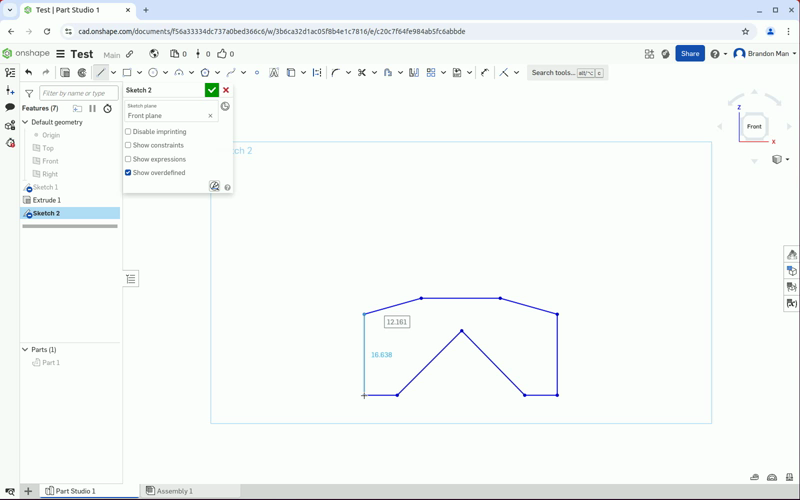
key(esc)
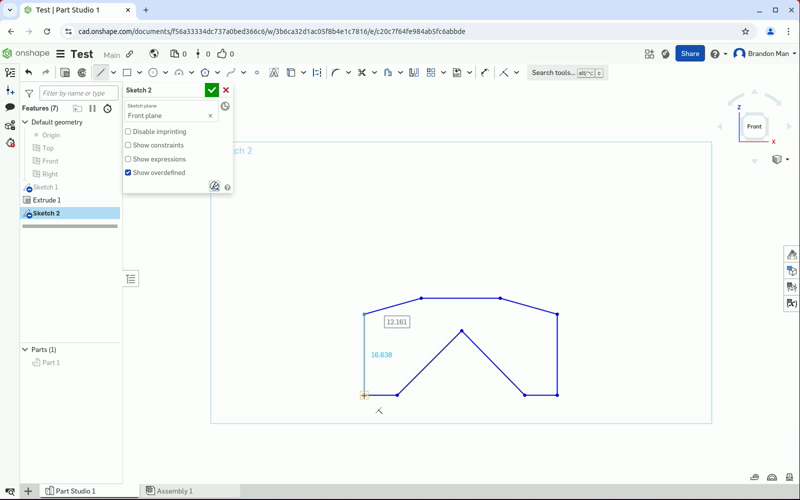
mouse_move(423, 332)
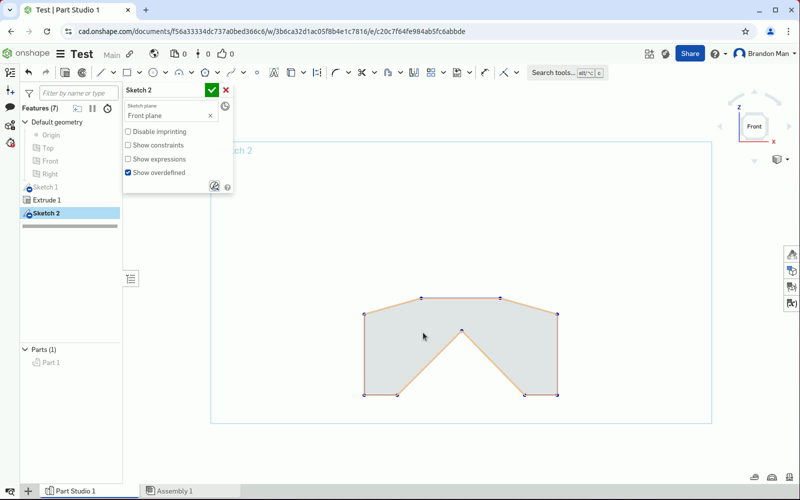
click(423, 332)
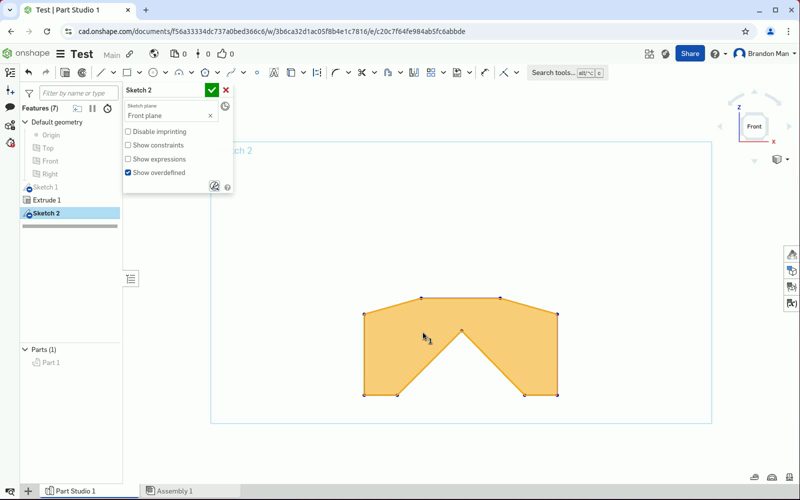
mouse_move(73, 352)
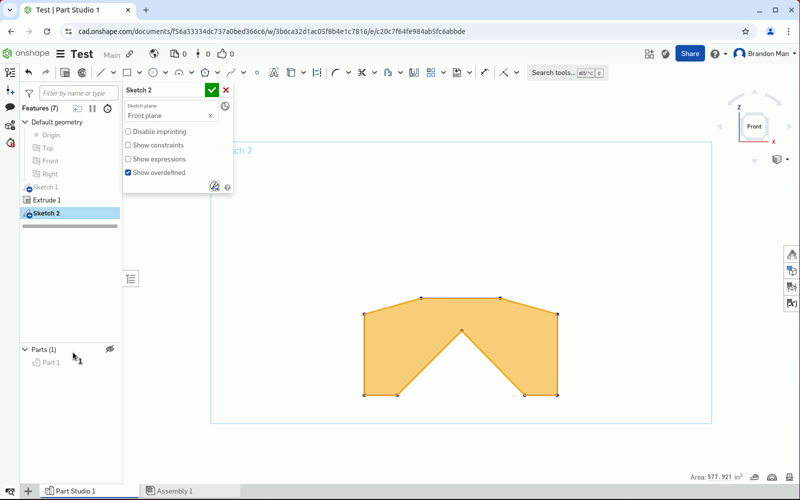
key(shift+y)
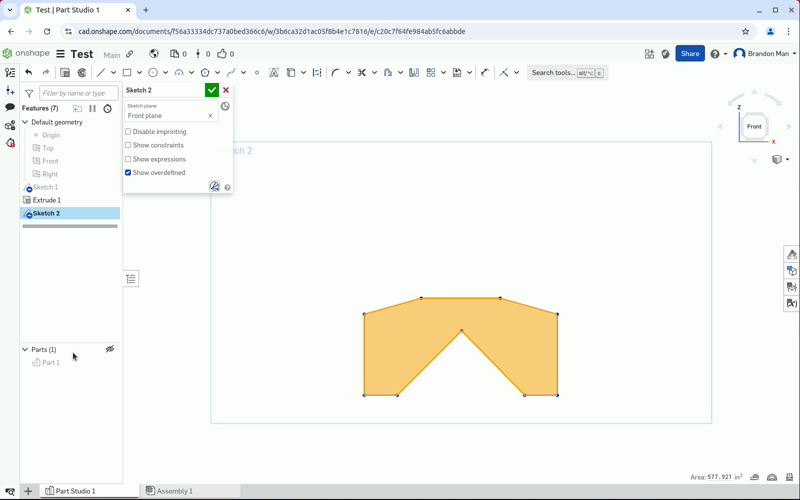
key(shift+e)
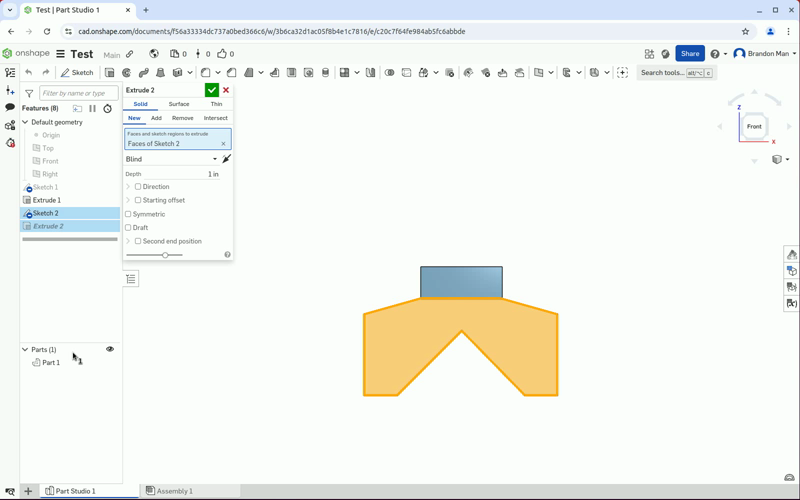
mouse_move(143, 106)
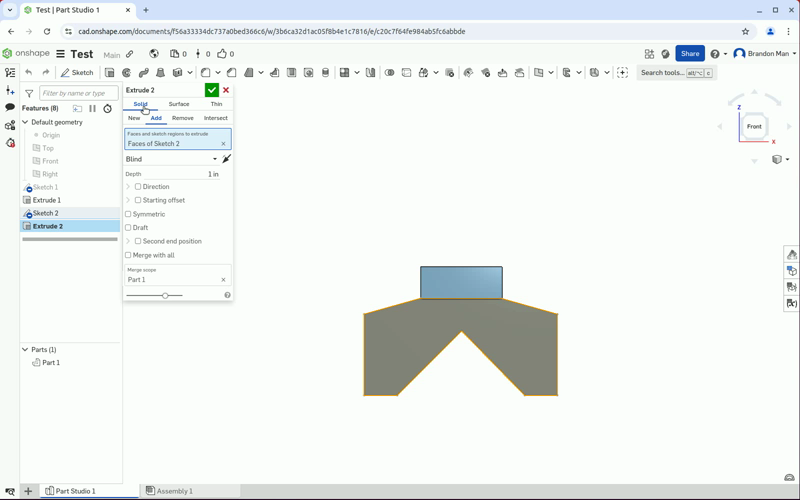
click(143, 106)
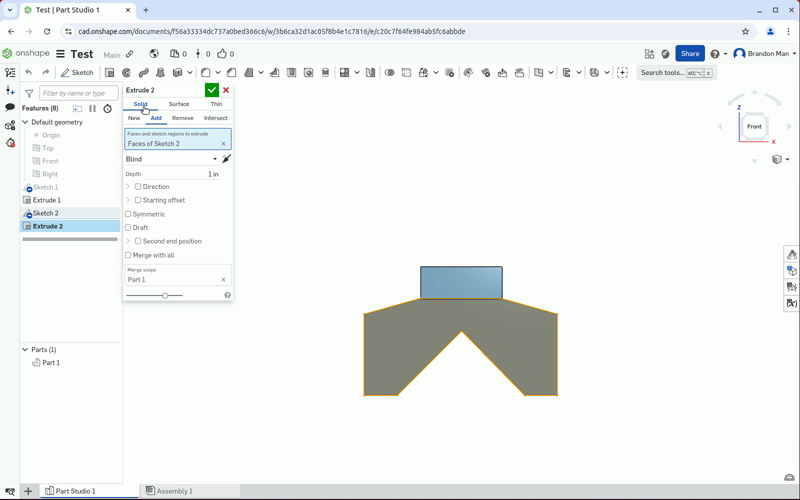
mouse_move(137, 120)
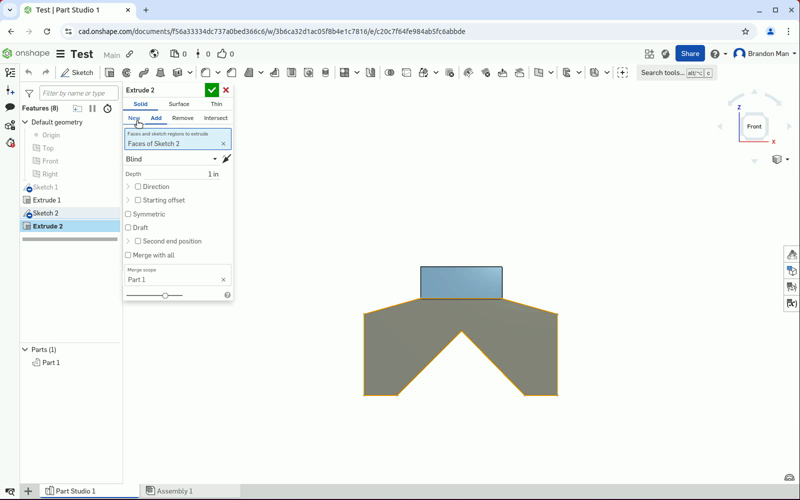
click(137, 120)
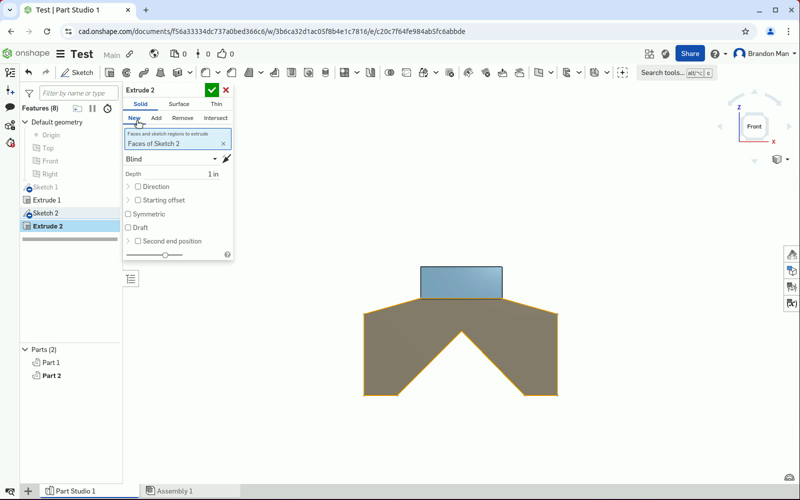
key(tab, 4)
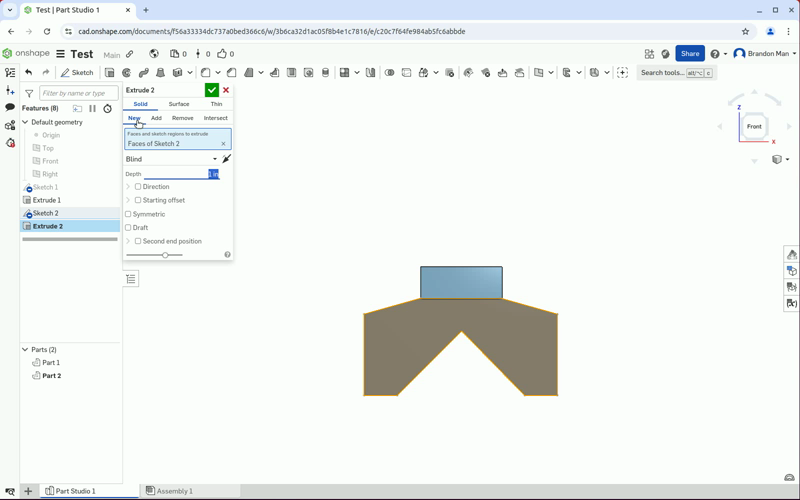
text(26.478)
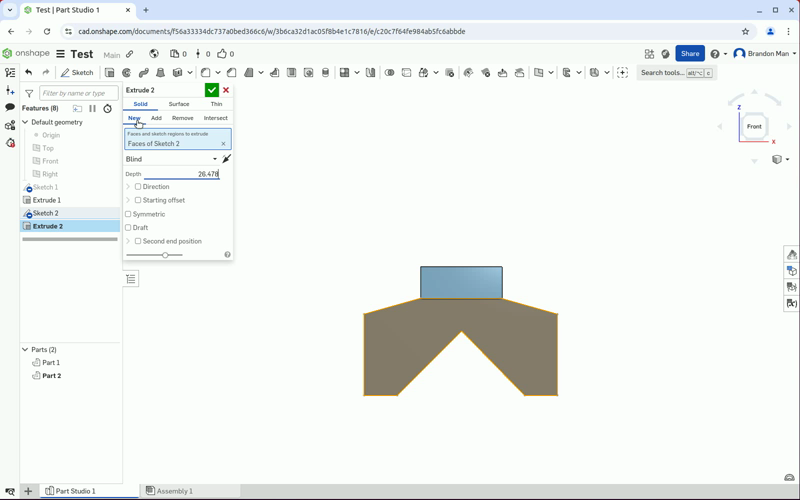
key(tab, 3)
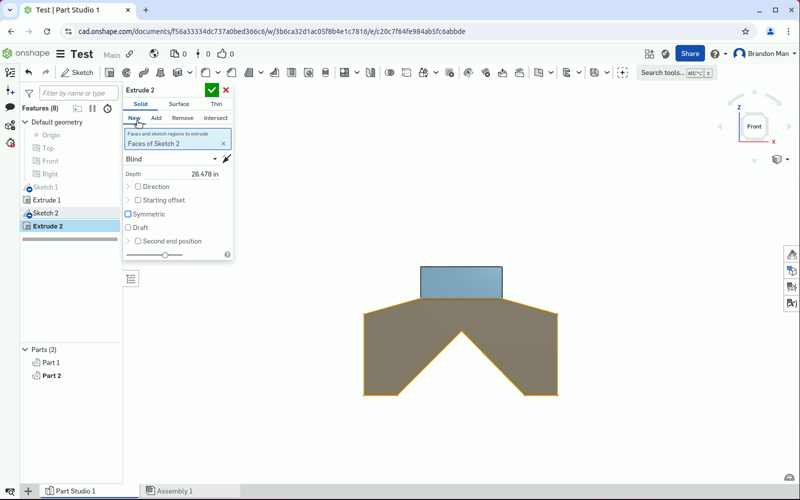
key(space)
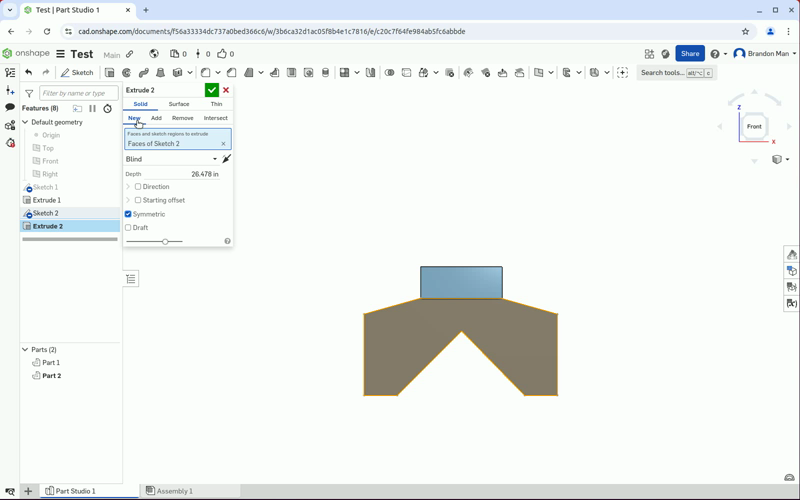
key(enter)
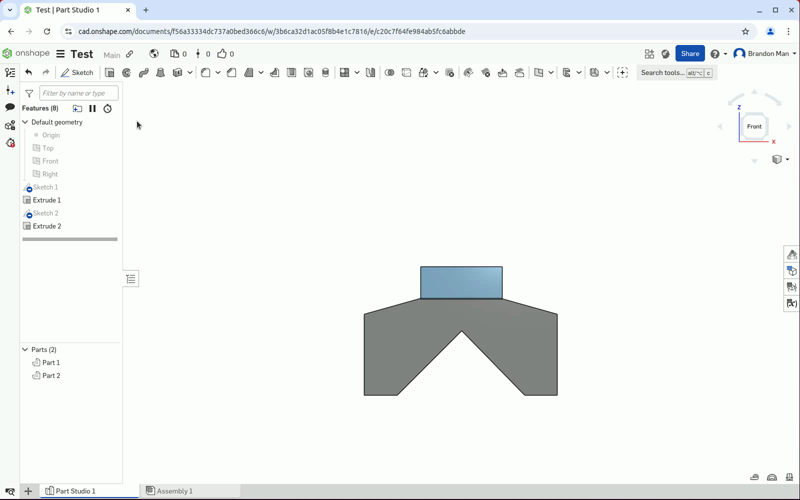
key(shift+h)
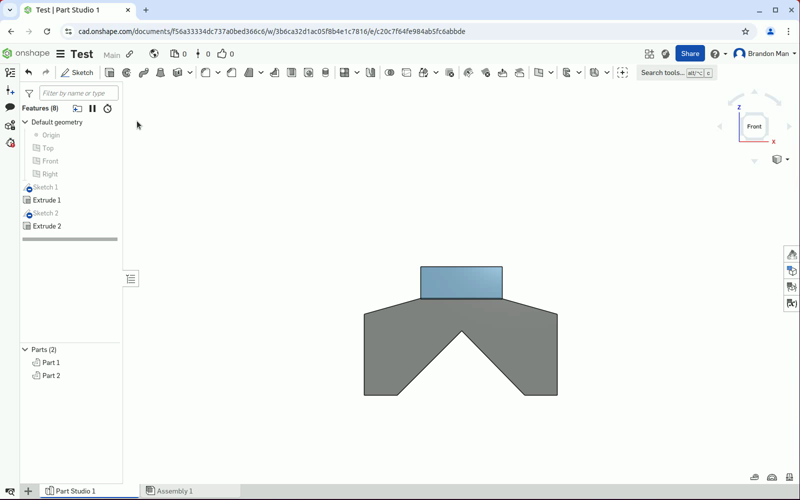
key(shift+h)
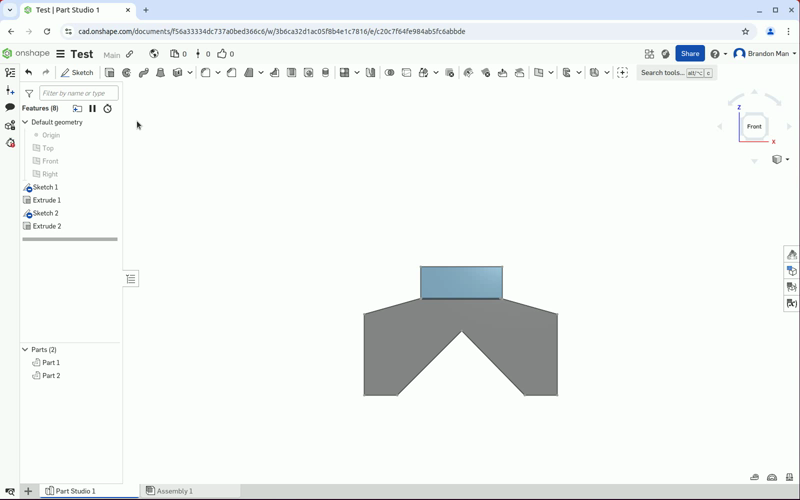
key(shift+7)
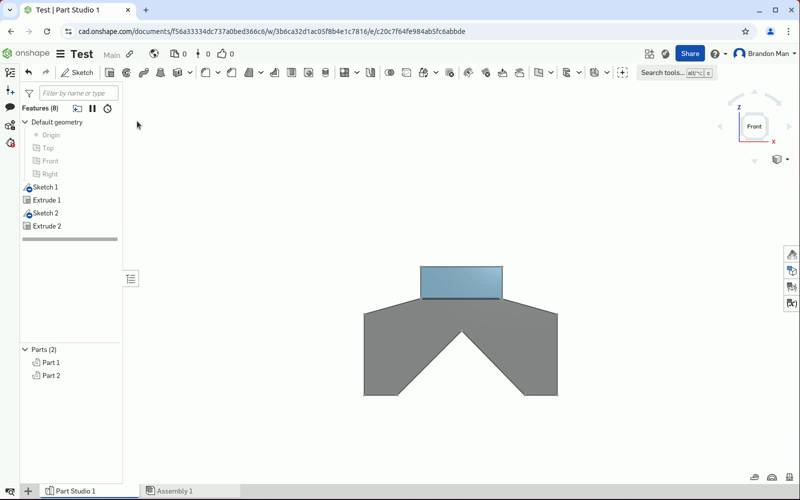
key(left, 2)
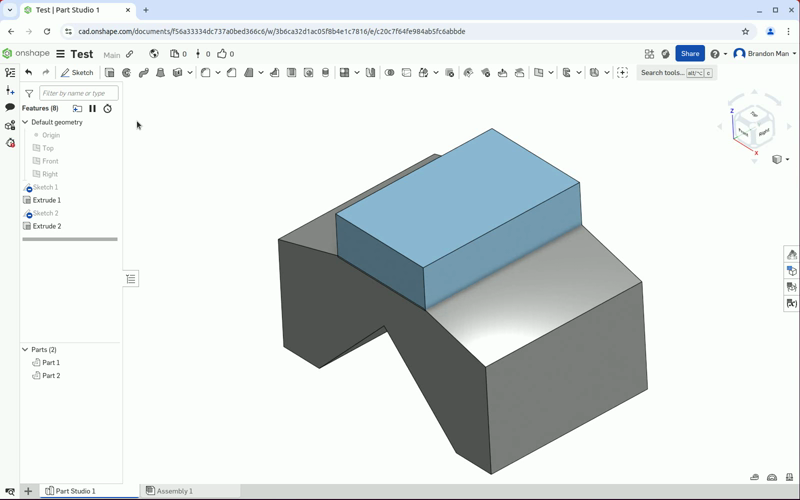
key(down, 2)
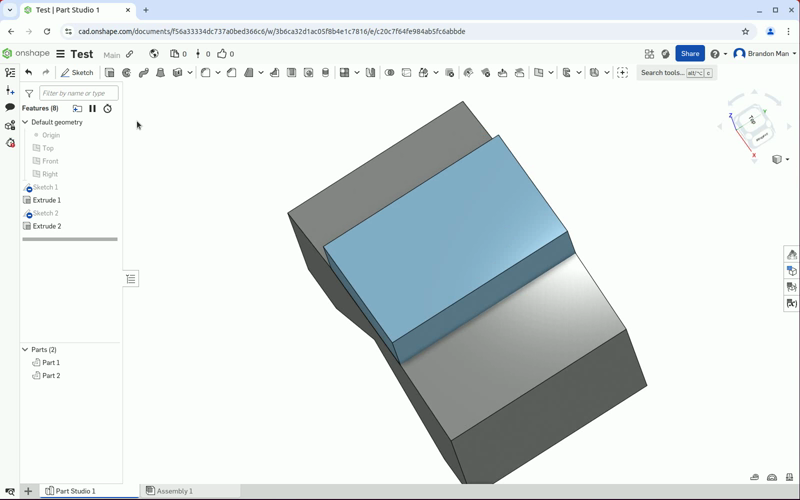
key(up, 2)
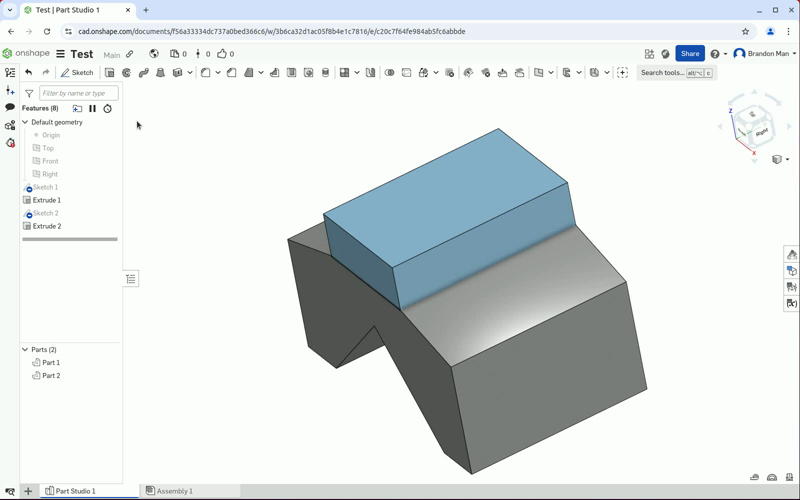
key(right, 2)
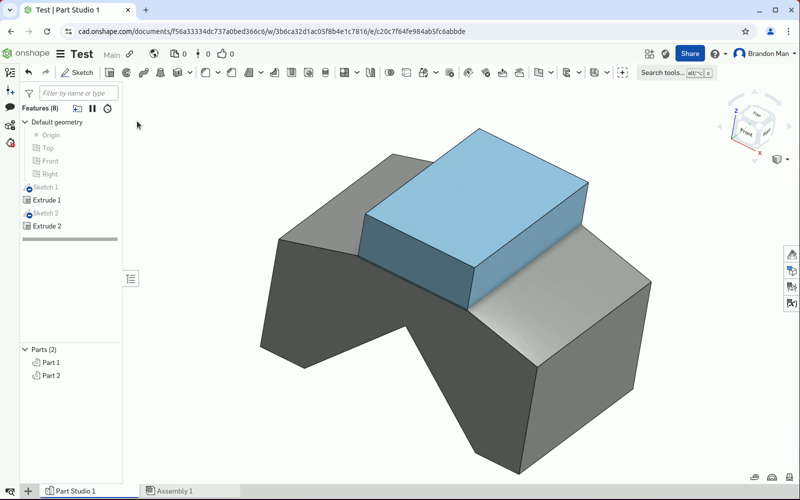
mouse_move(73, 189)
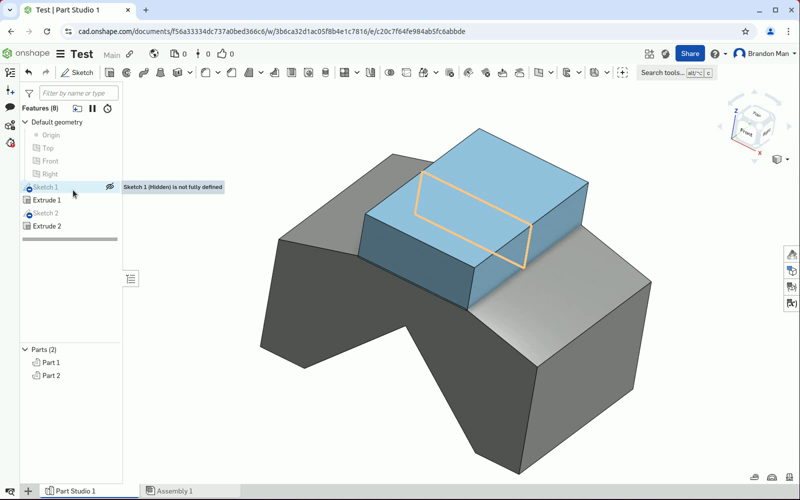
click(73, 189)